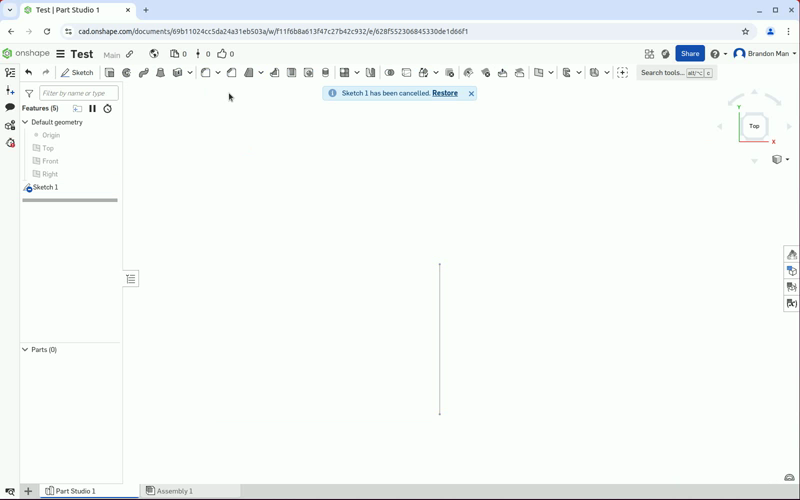
key(shift+h)
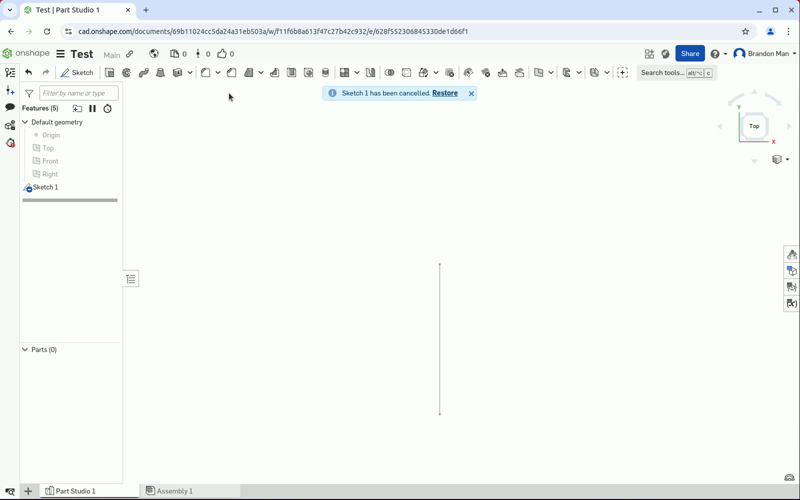
key(shift+s)
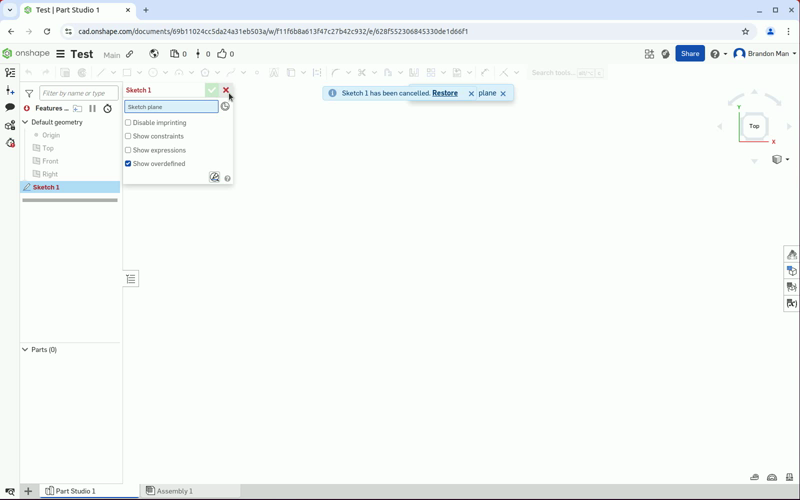
mouse_move(73, 150)
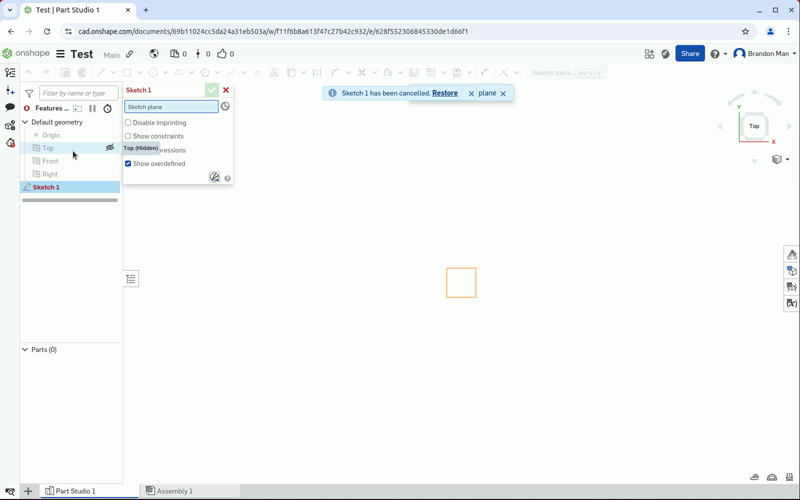
click(73, 150)
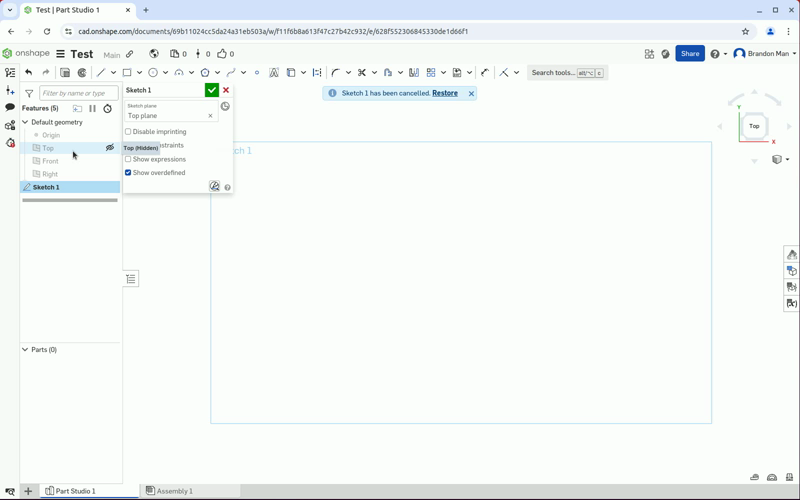
mouse_move(73, 352)
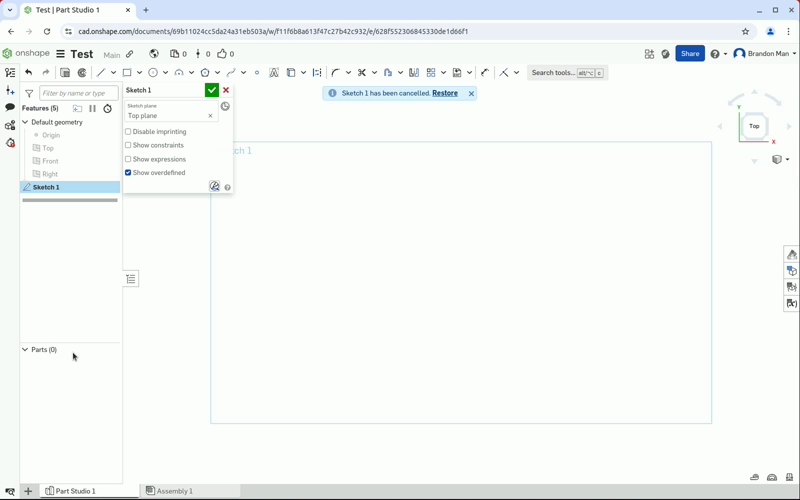
key(y)
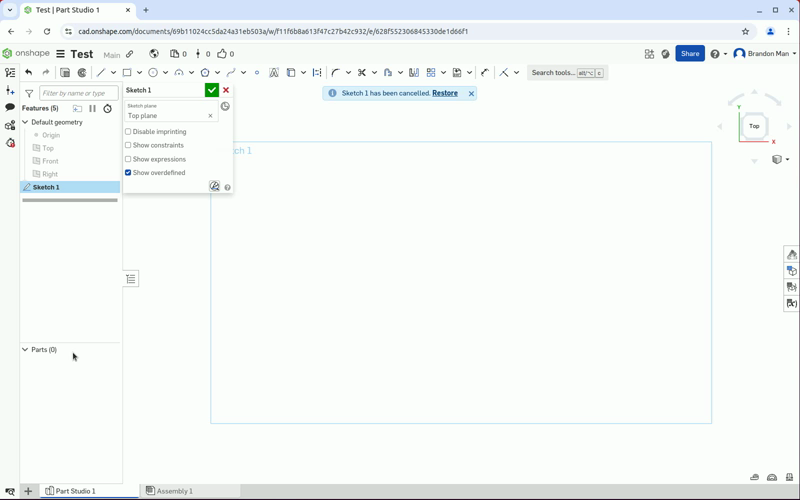
key(l)
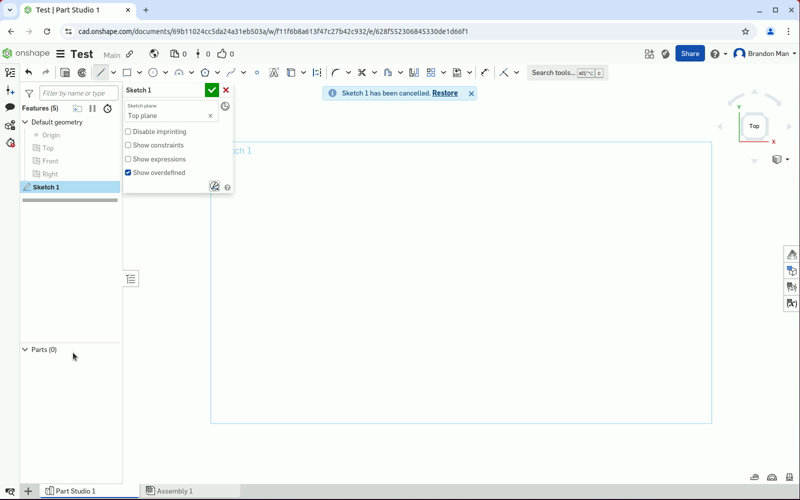
key_down(shift)
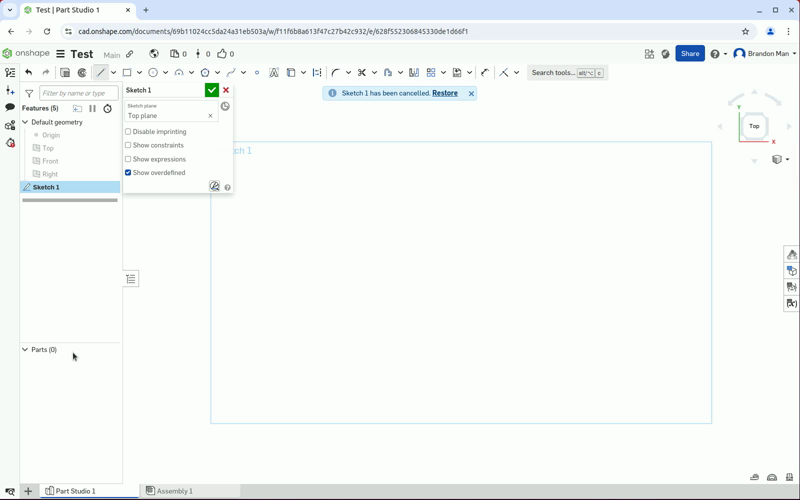
mouse_move(464, 325)
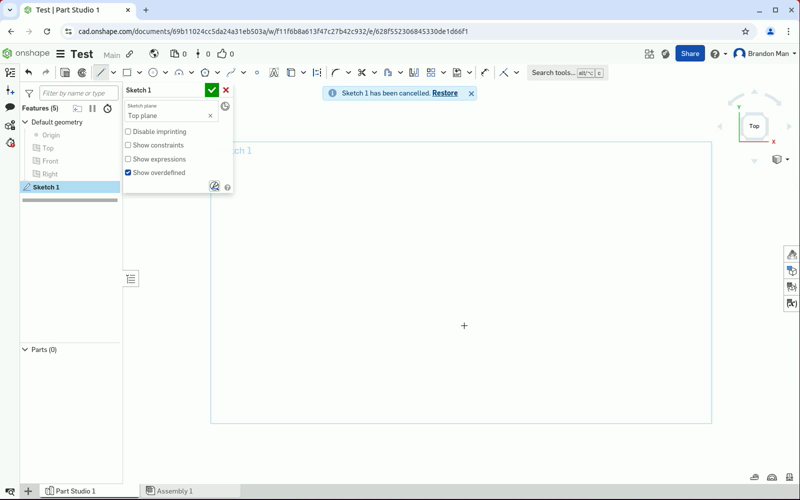
click(464, 325)
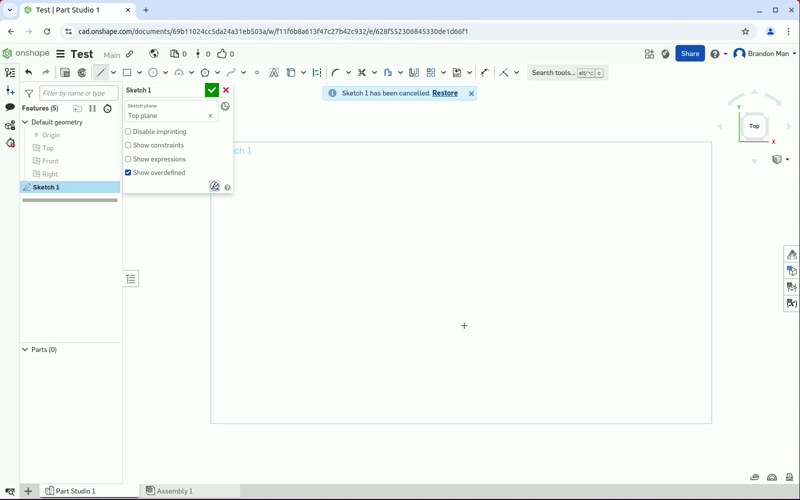
key_up(shift)
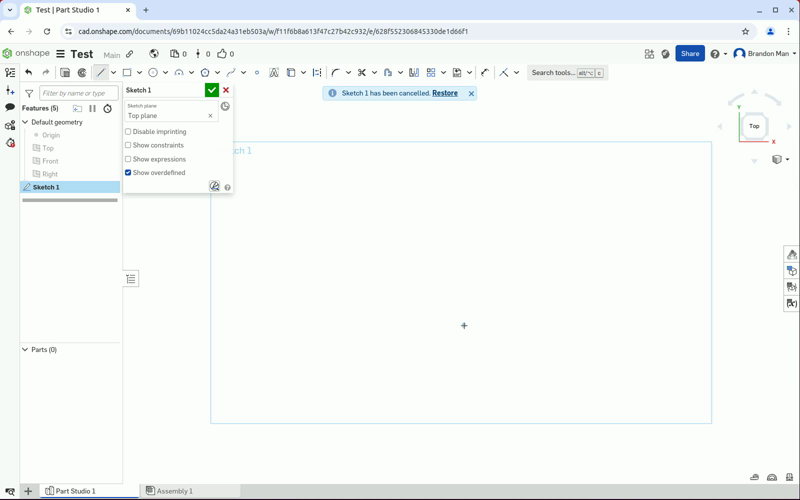
key_down(shift)
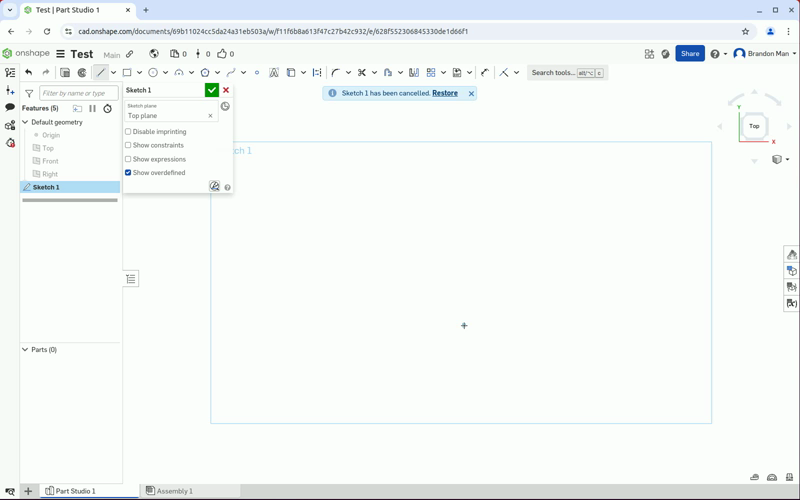
mouse_move(570, 325)
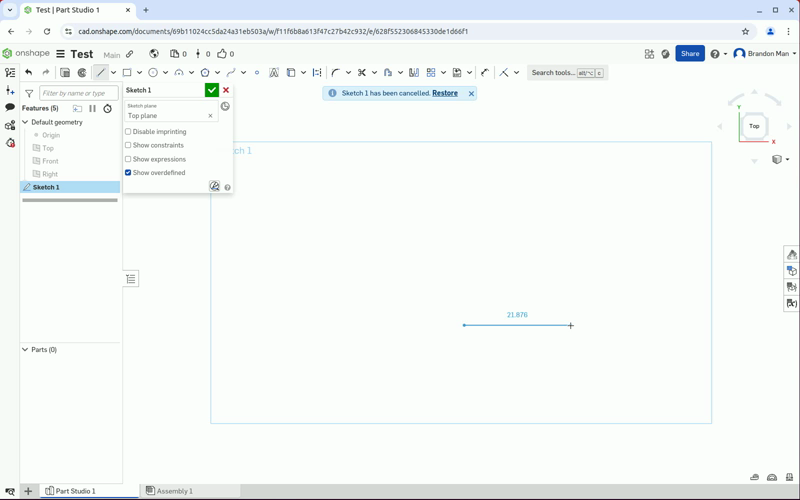
click(570, 325)
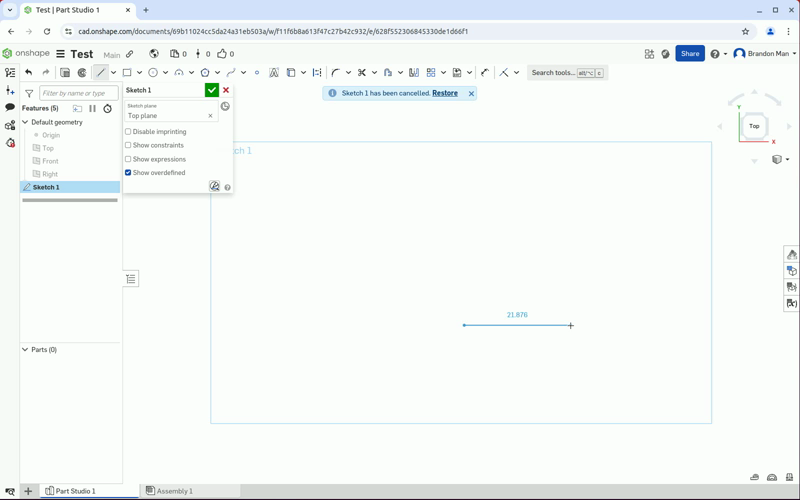
key_up(shift)
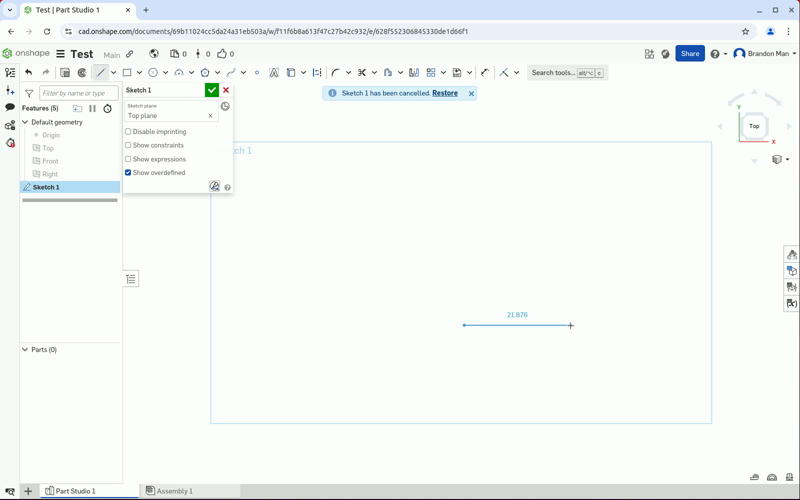
key_down(shift)
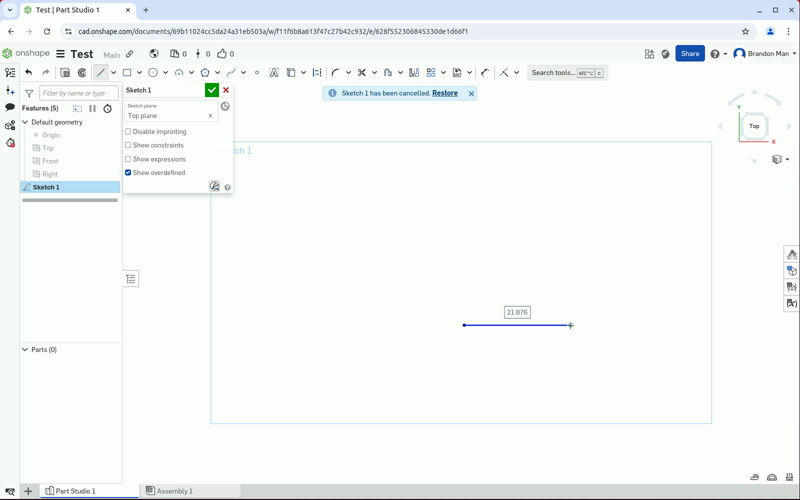
mouse_move(589, 325)
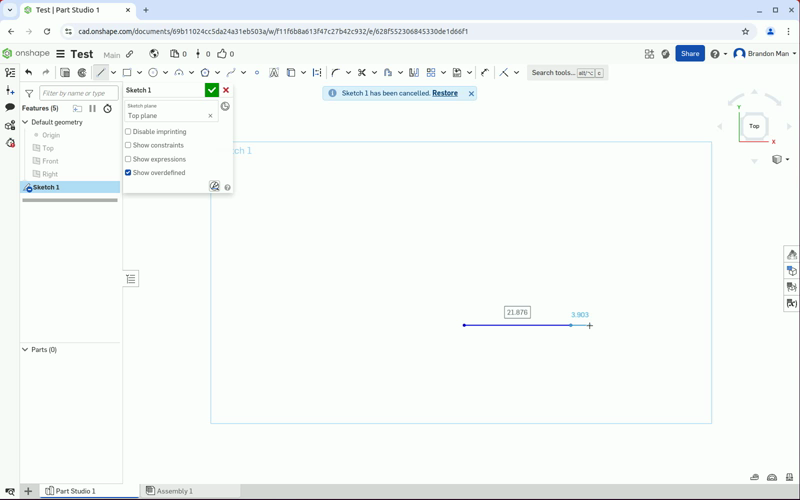
mouse_move(570, 285)
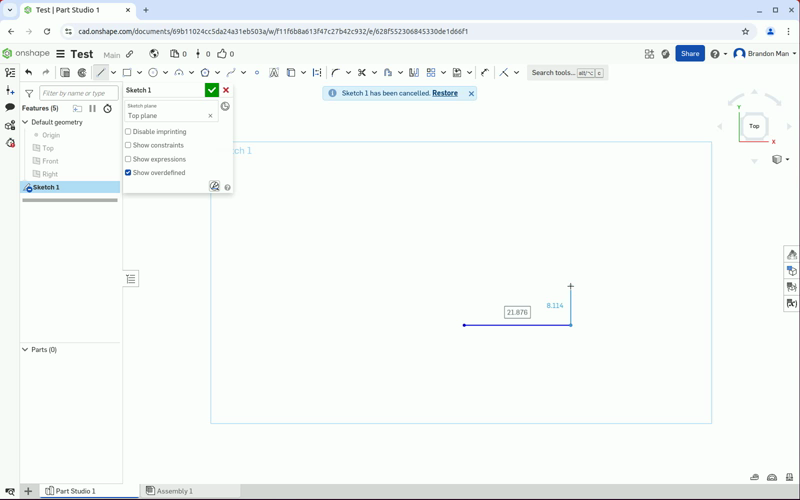
click(570, 285)
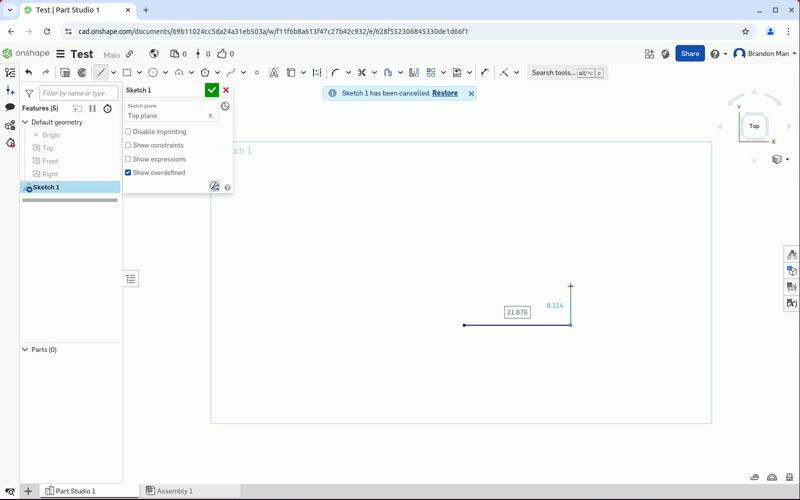
key_up(shift)
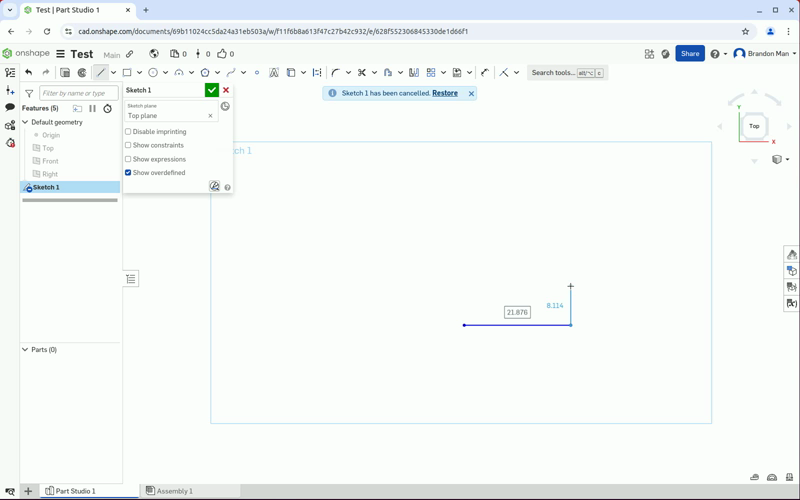
key_down(shift)
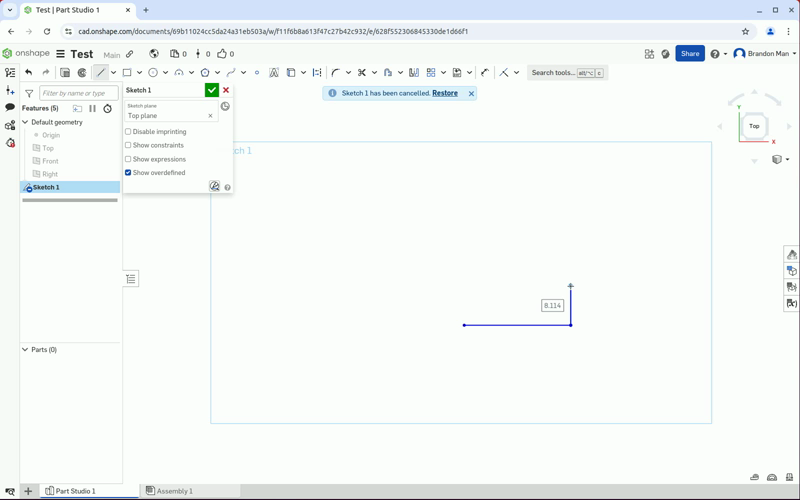
mouse_move(464, 285)
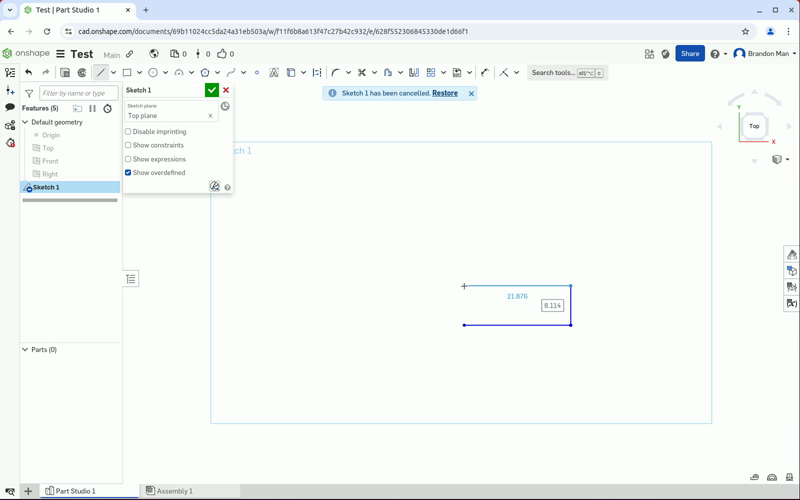
click(464, 285)
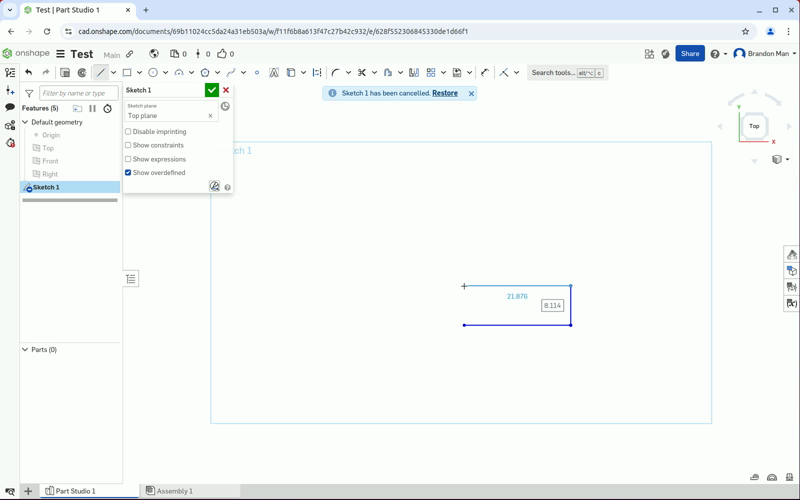
key_up(shift)
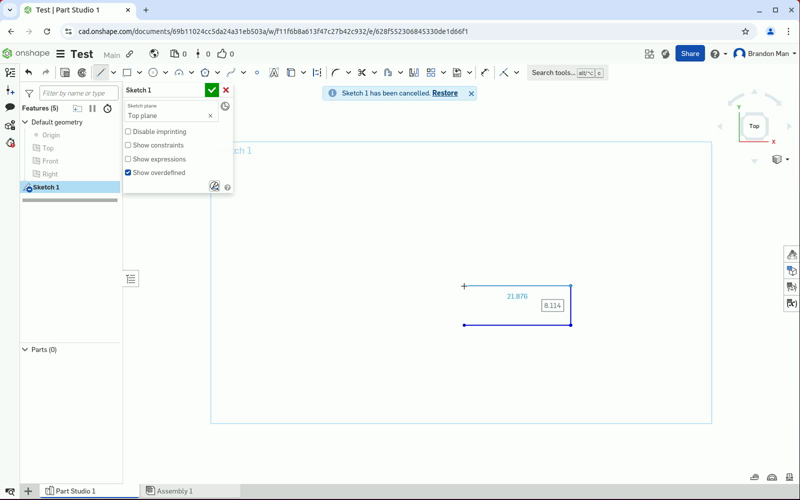
mouse_move(494, 285)
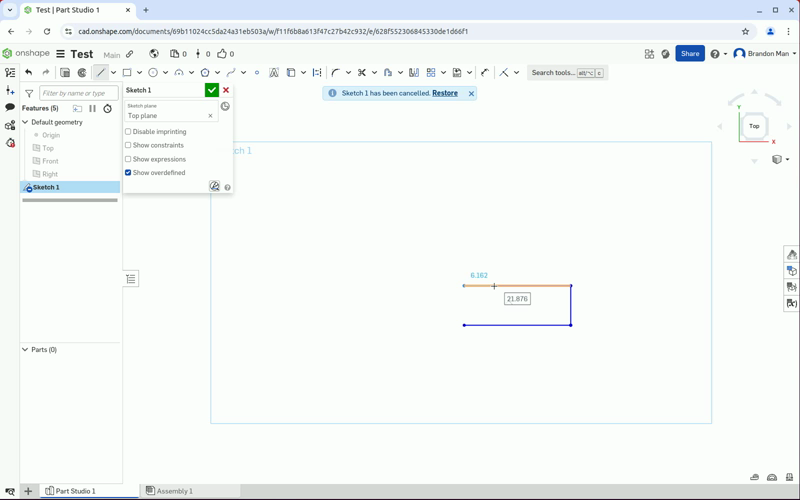
key_down(shift)
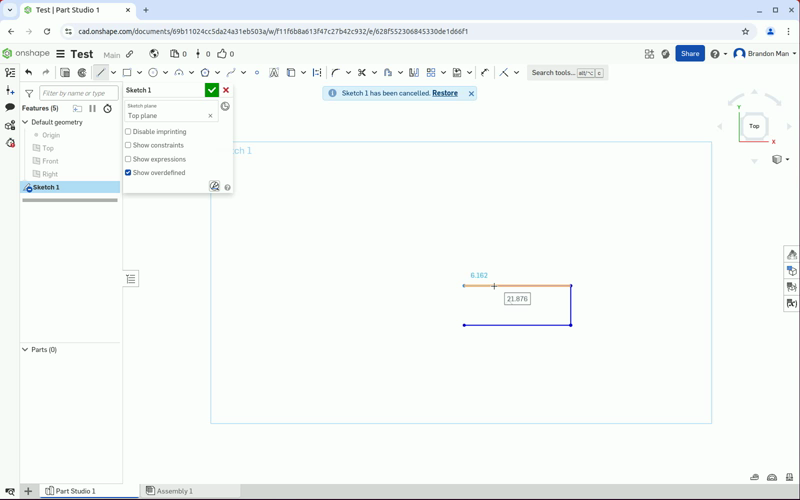
mouse_move(464, 325)
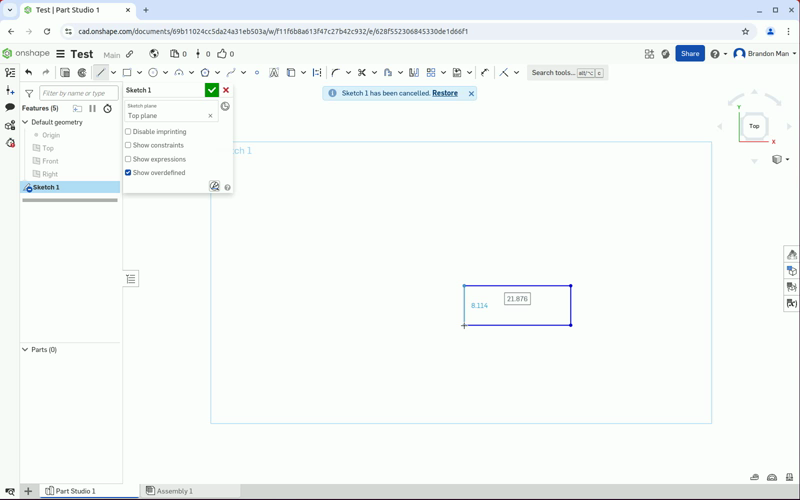
key_up(shift)
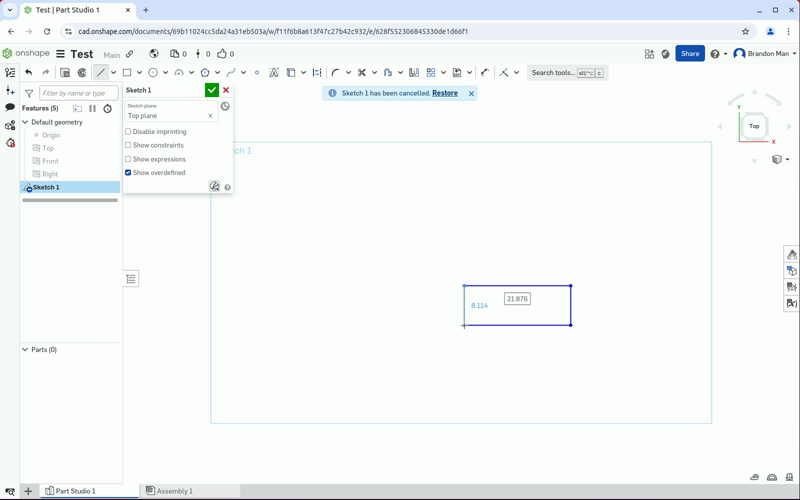
click(464, 325)
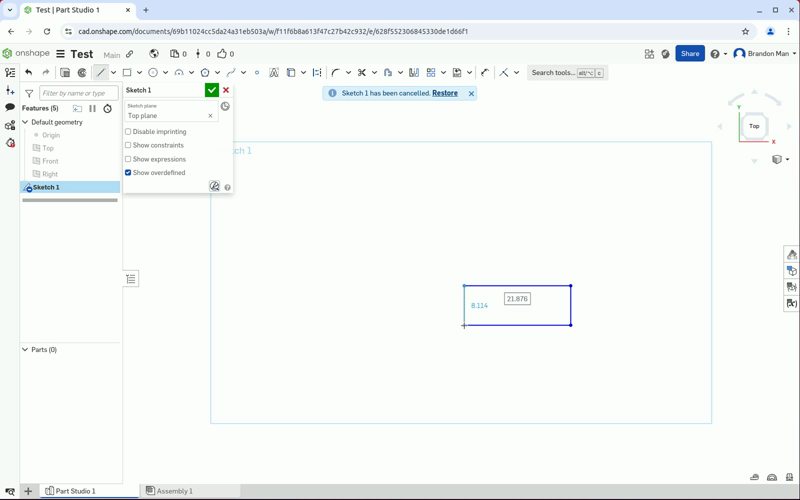
key(esc)
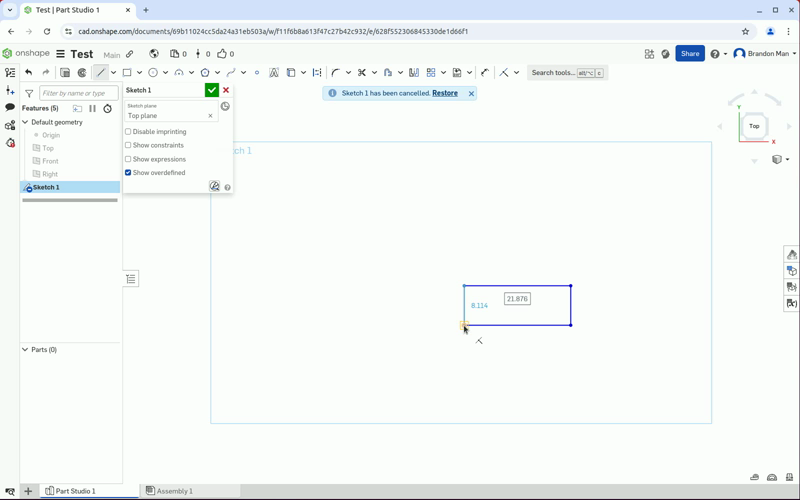
mouse_move(514, 289)
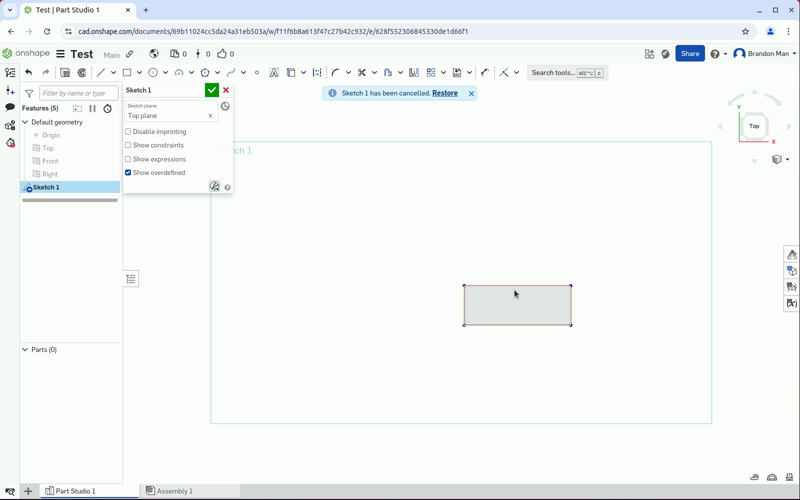
click(514, 289)
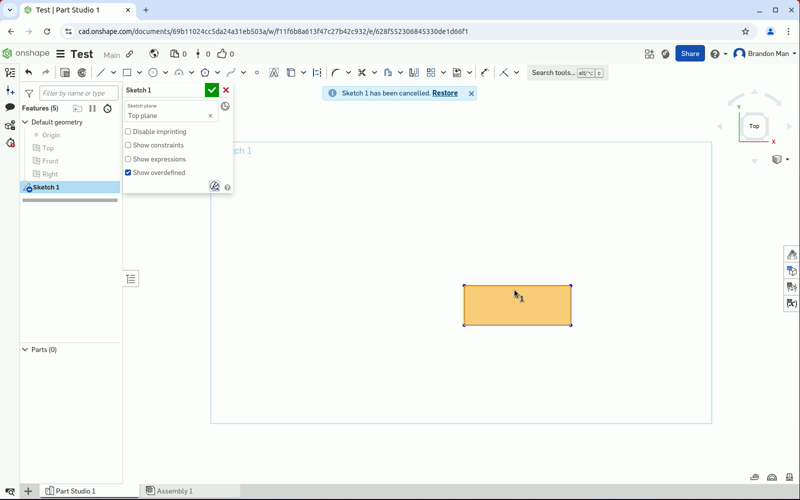
mouse_move(73, 352)
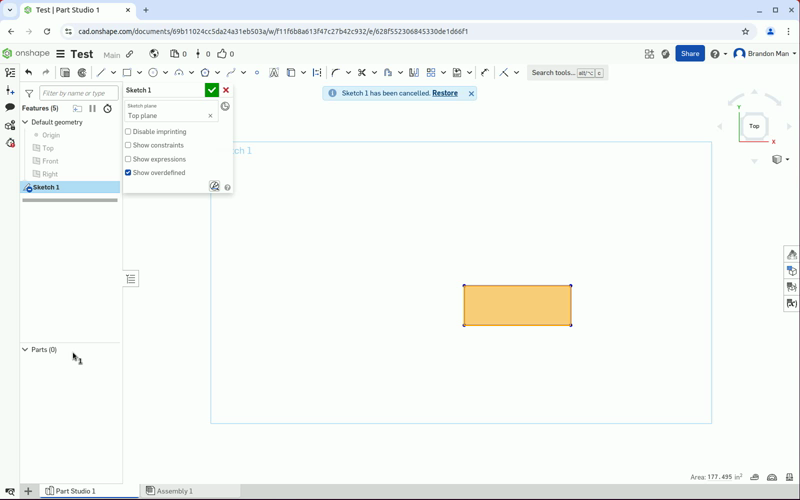
key(shift+y)
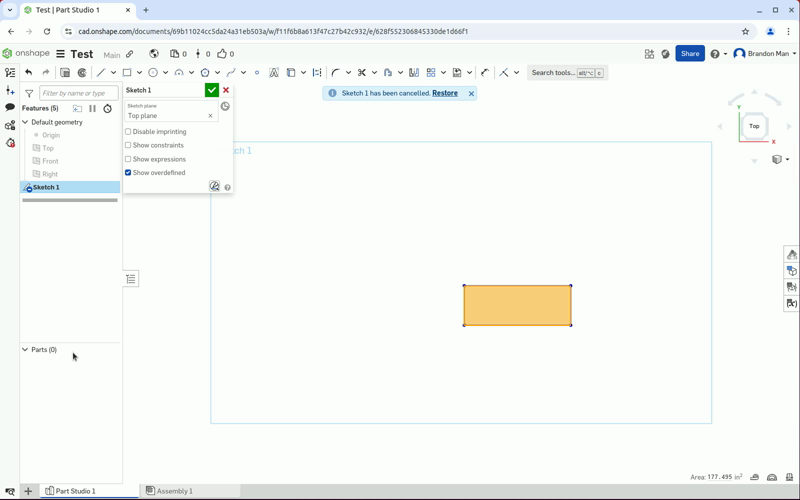
key(shift+e)
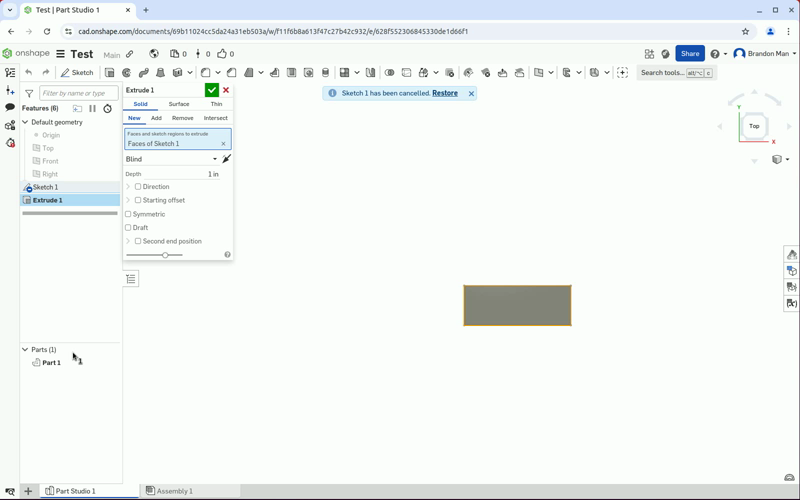
mouse_move(143, 106)
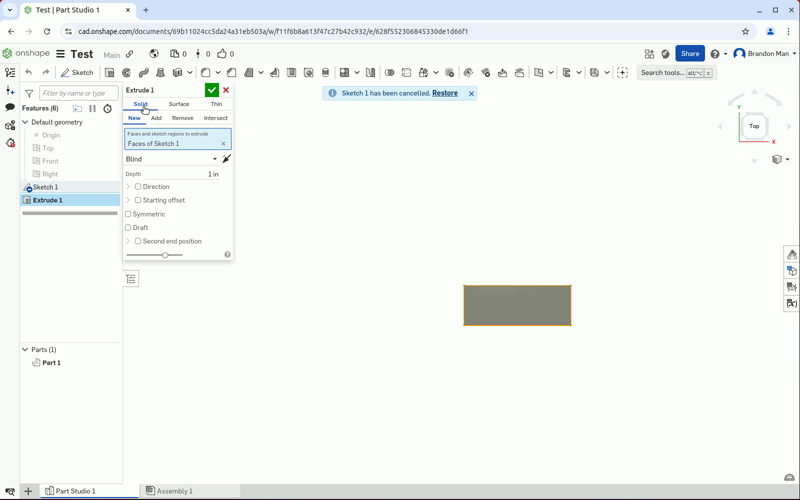
click(143, 106)
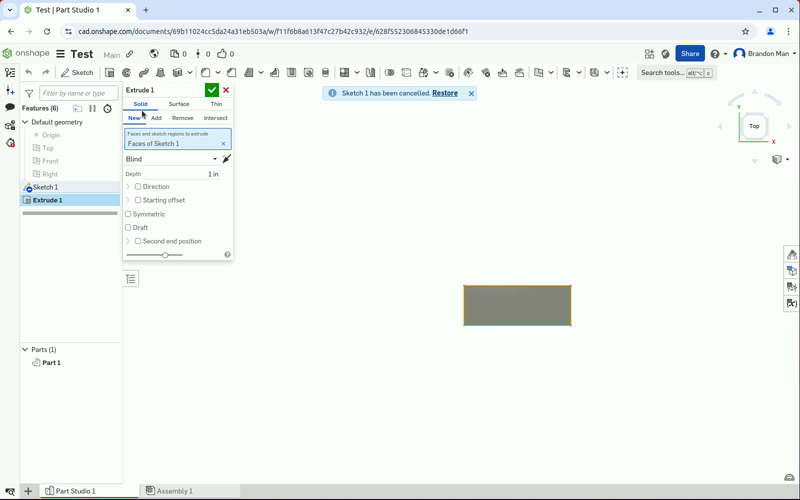
mouse_move(137, 120)
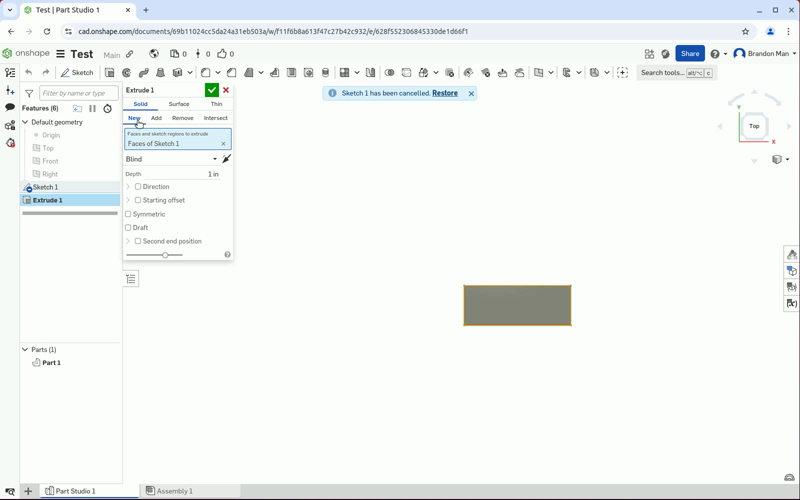
click(137, 120)
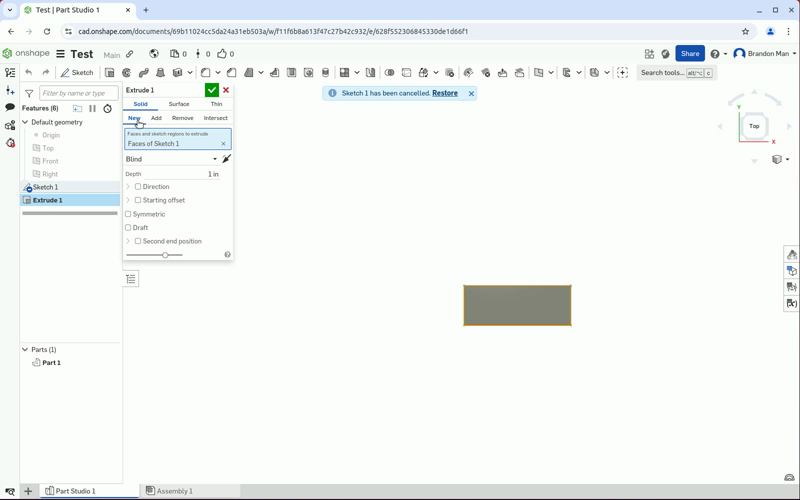
key(tab, 4)
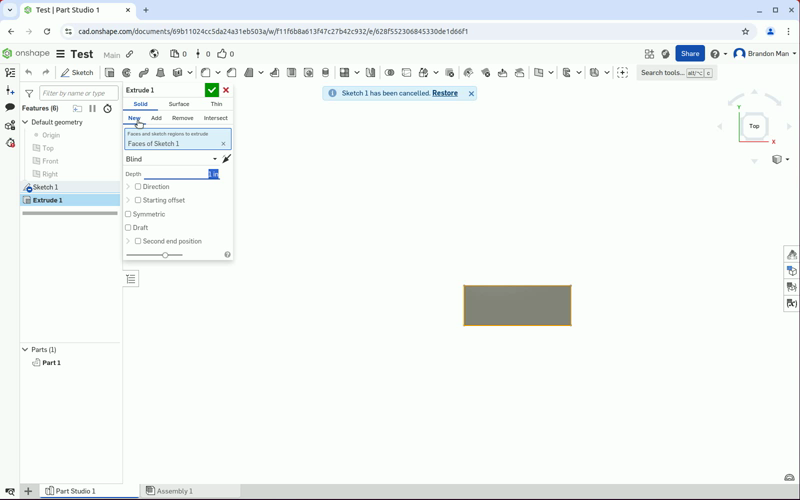
text(0.722)
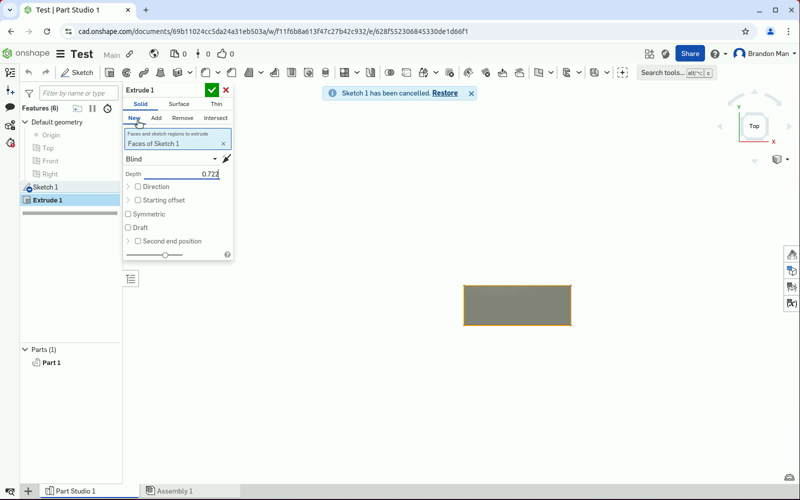
key(enter)
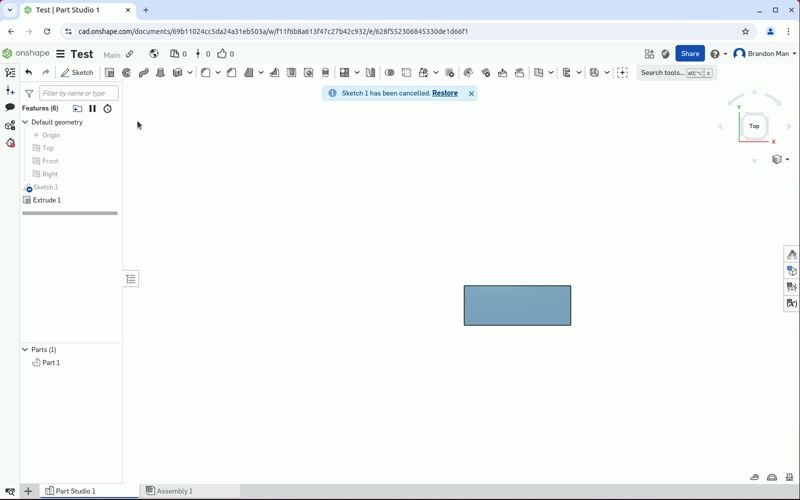
key(shift+h)
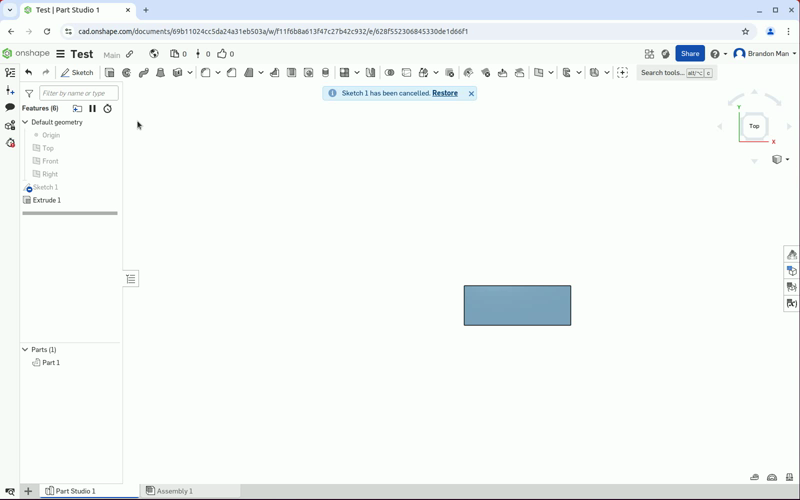
key(shift+h)
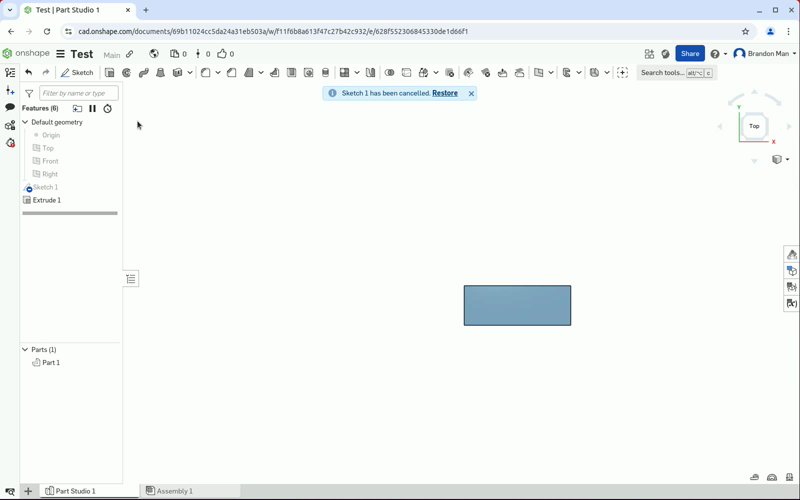
mouse_move(73, 189)
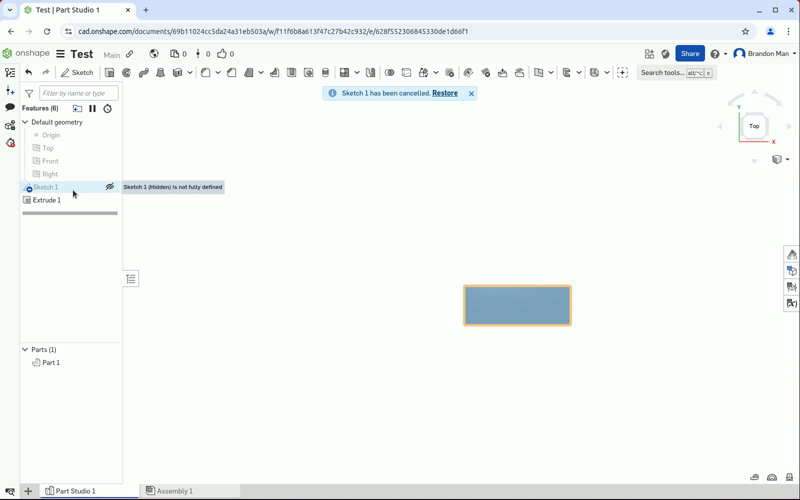
click(73, 189)
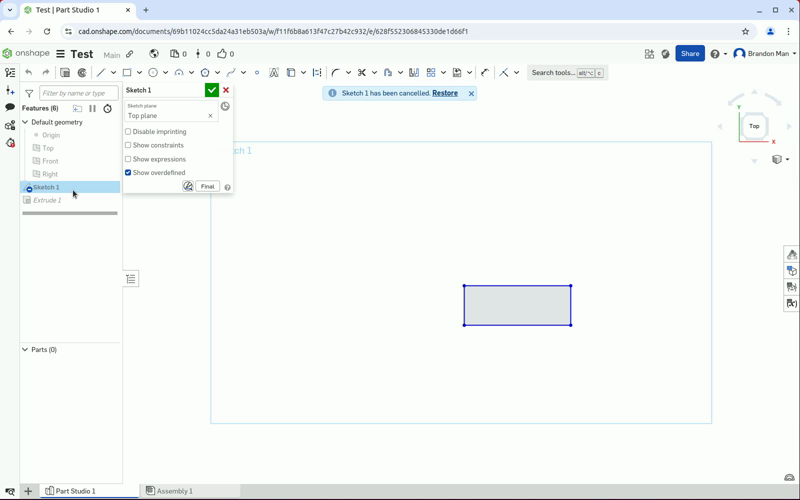
mouse_move(229, 92)
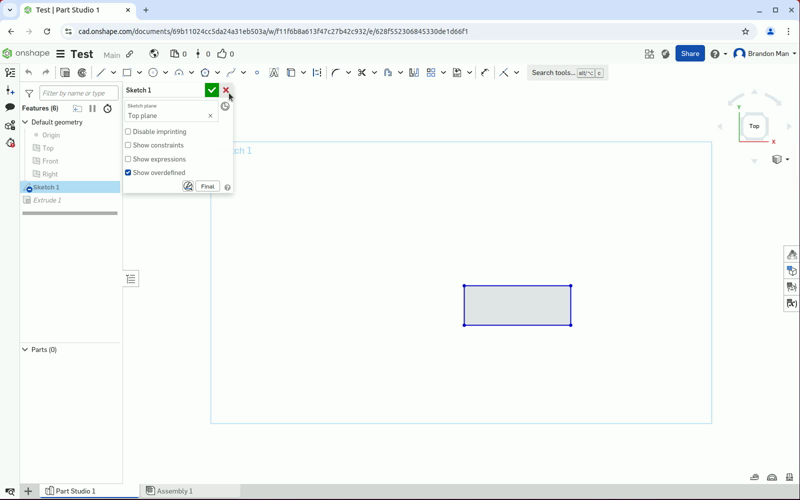
click(229, 92)
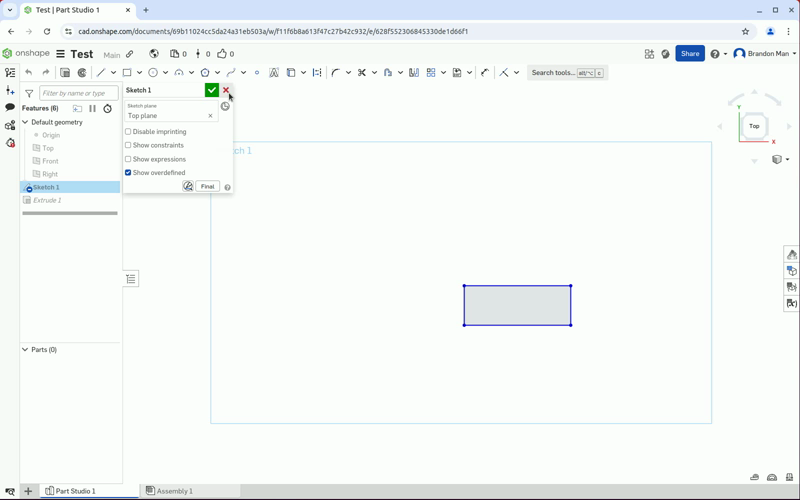
key(shift+s)
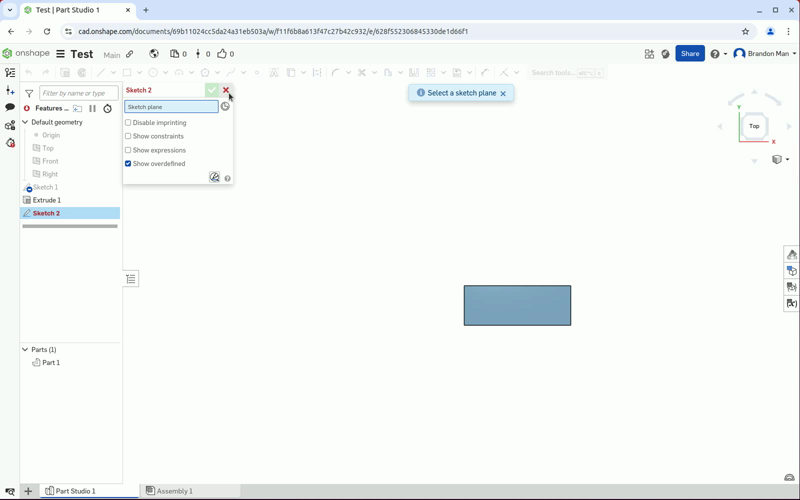
mouse_move(73, 150)
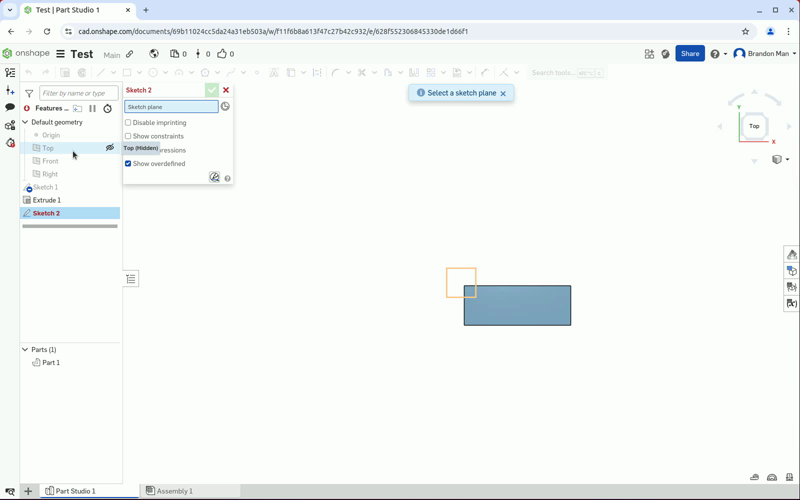
click(73, 150)
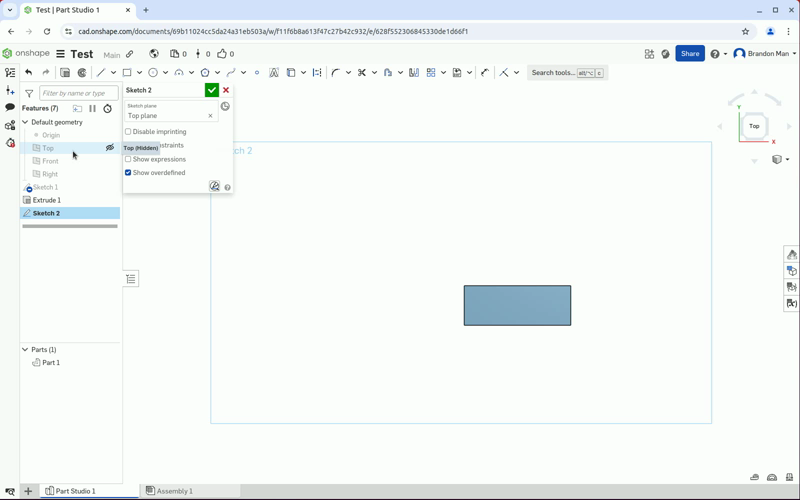
mouse_move(73, 352)
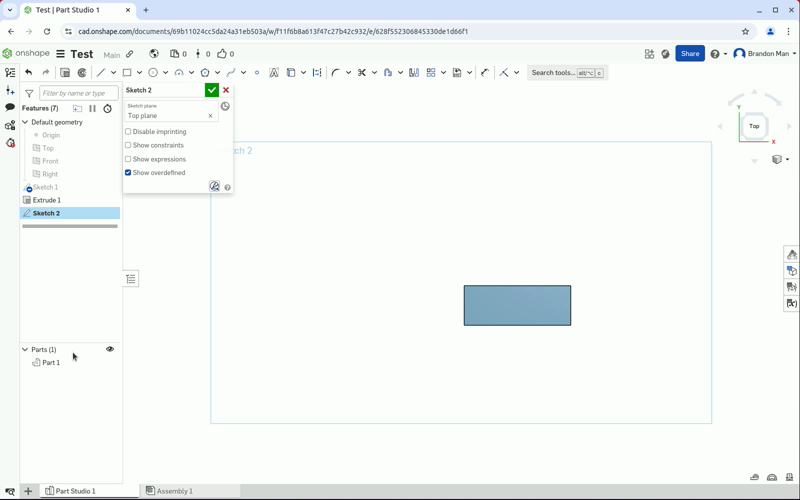
key(y)
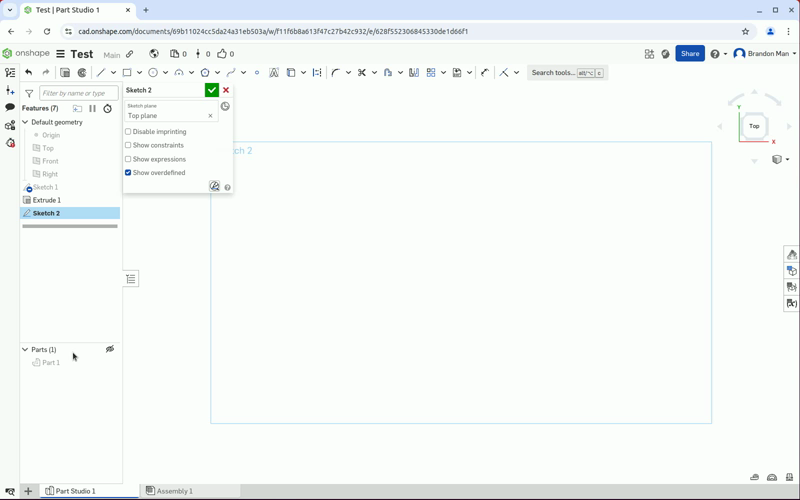
key(l)
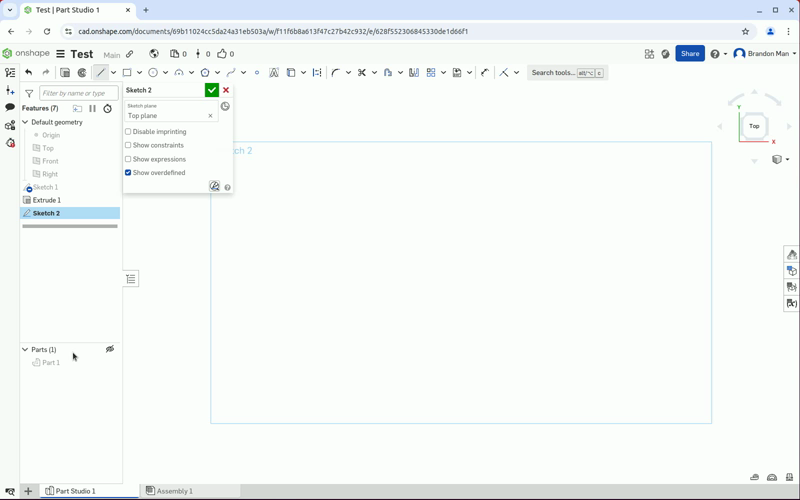
key_down(shift)
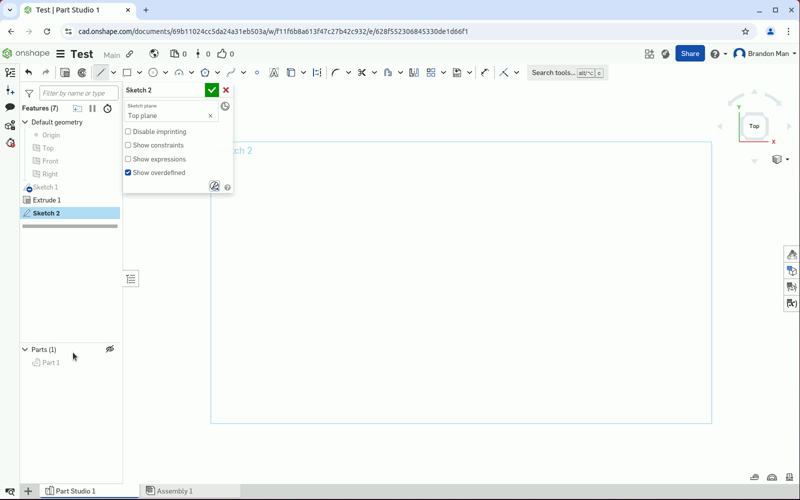
mouse_move(460, 327)
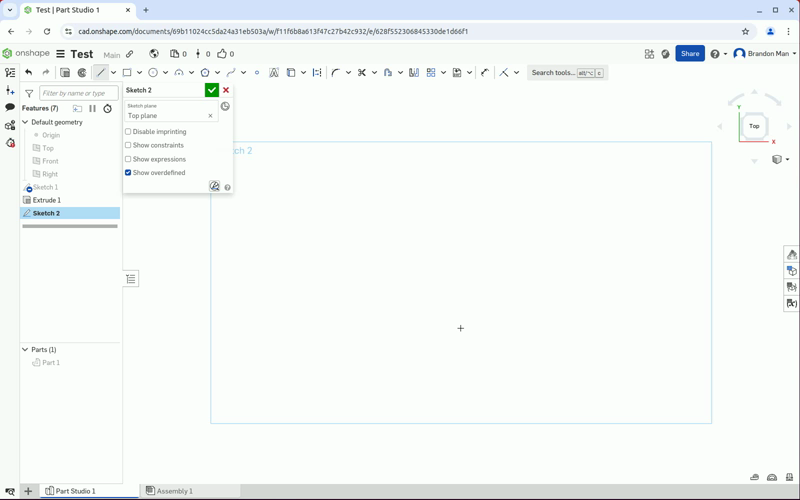
click(460, 327)
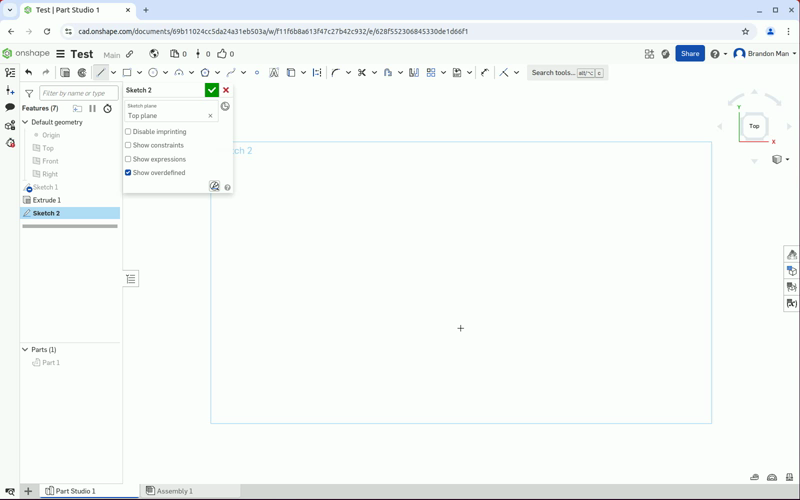
key_up(shift)
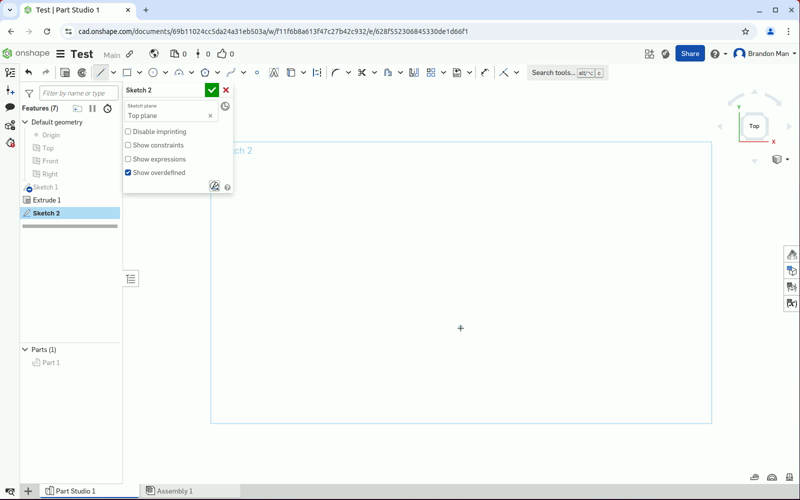
key_down(shift)
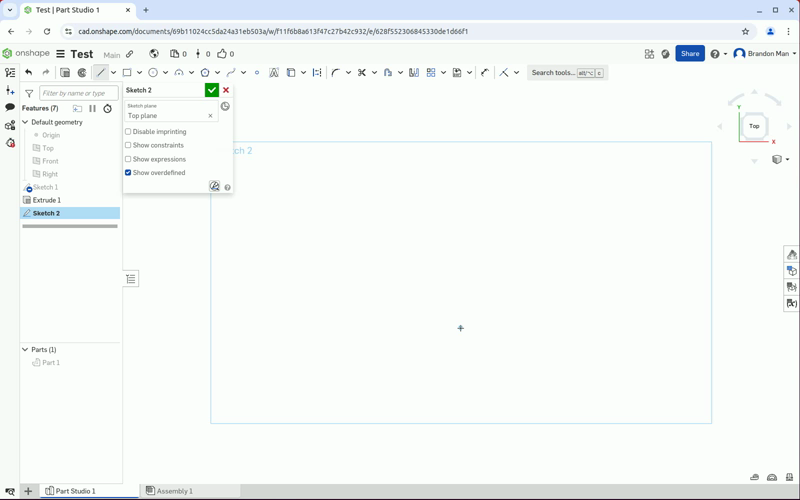
mouse_move(573, 327)
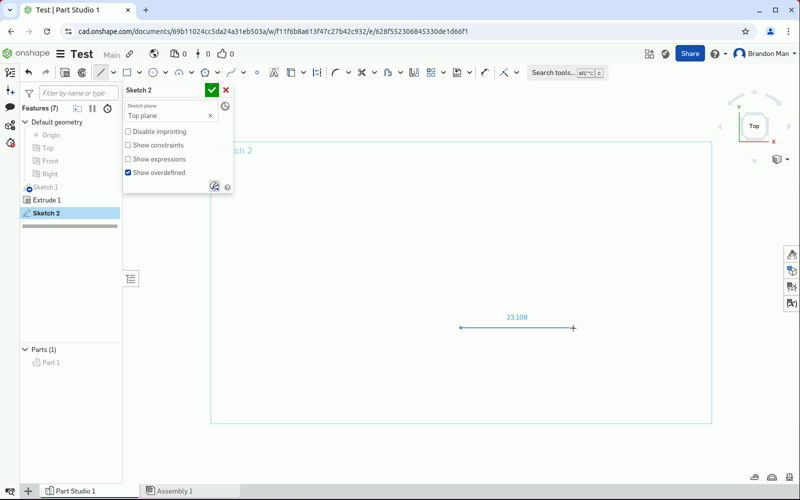
click(573, 327)
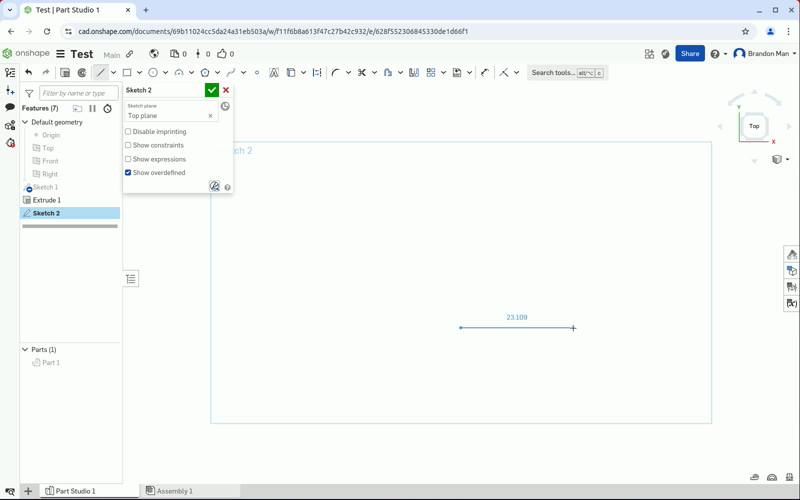
key_up(shift)
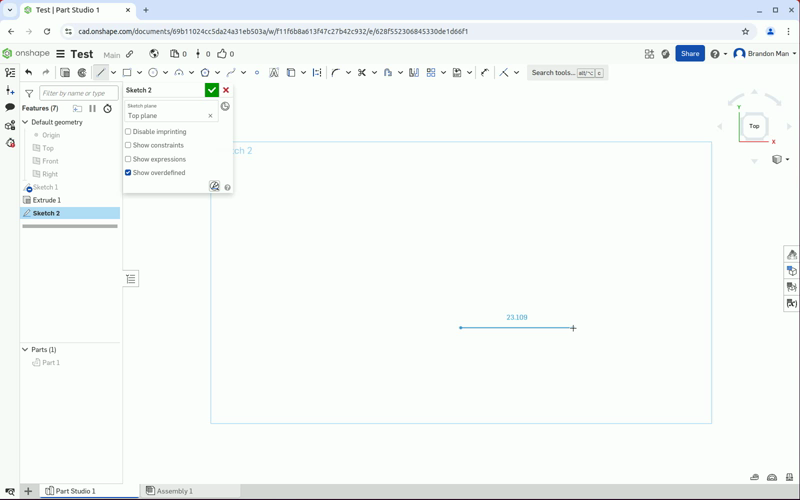
key_down(shift)
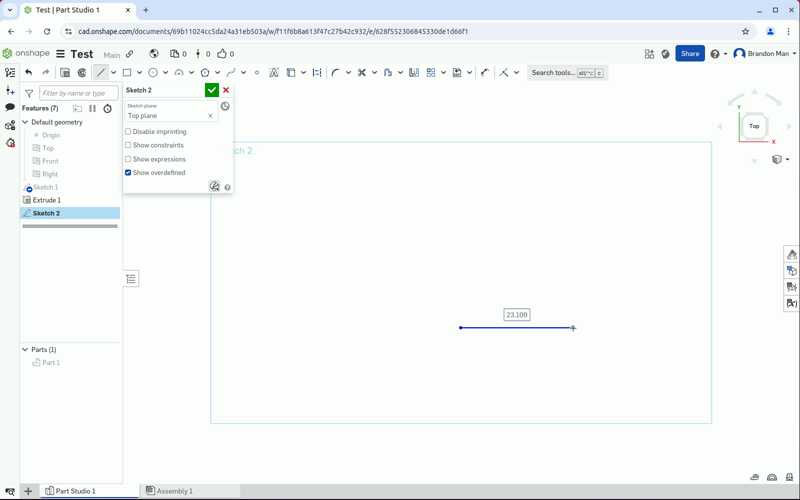
mouse_move(589, 327)
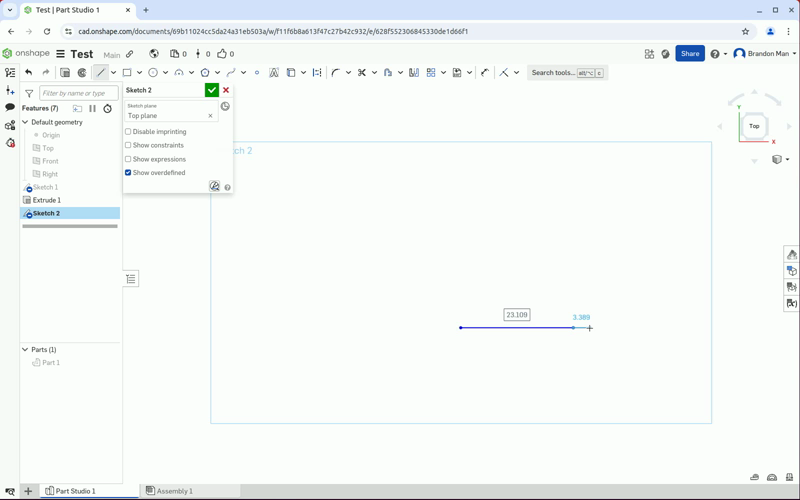
mouse_move(573, 282)
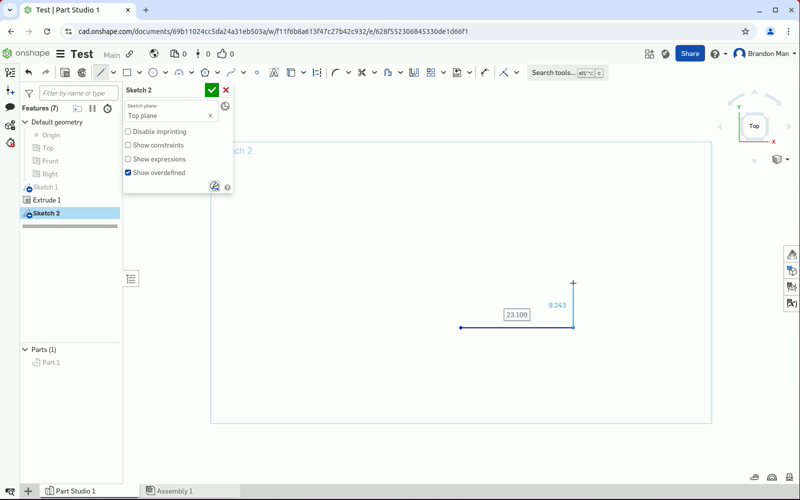
click(573, 282)
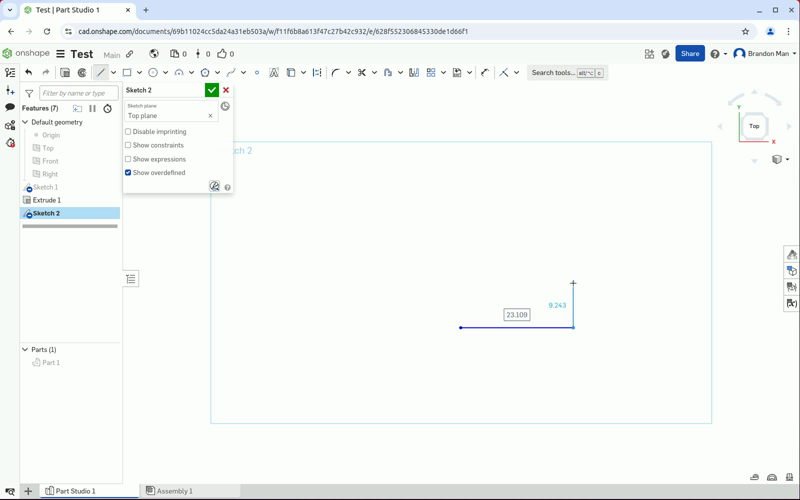
key_up(shift)
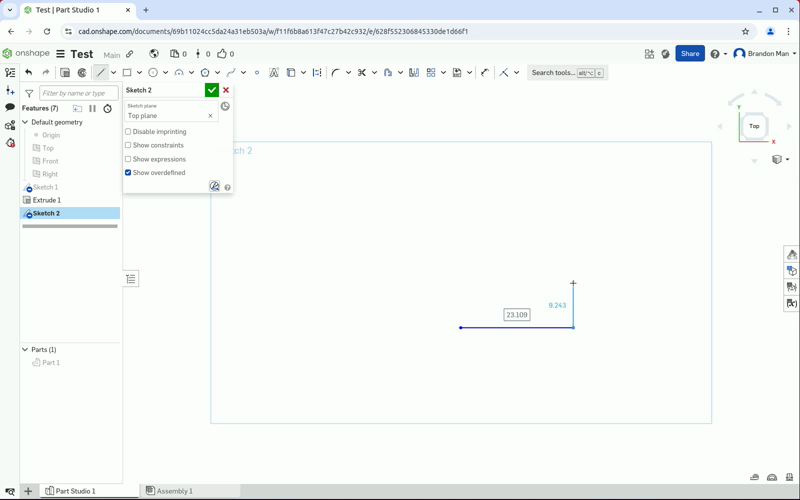
key_down(shift)
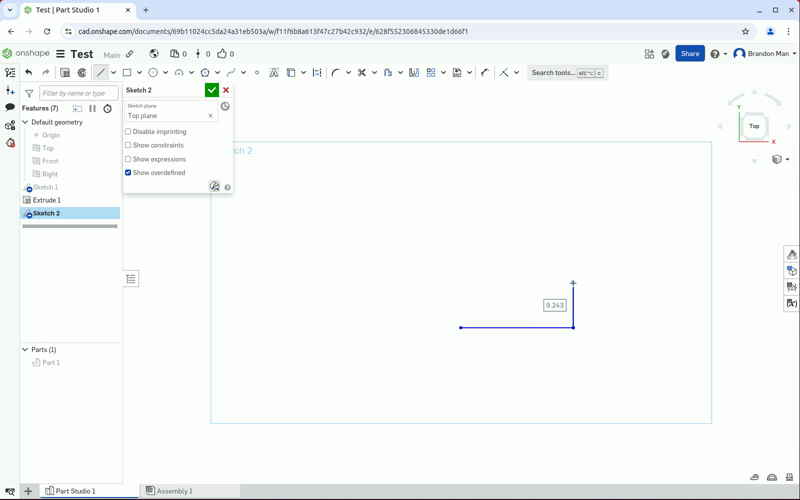
mouse_move(460, 282)
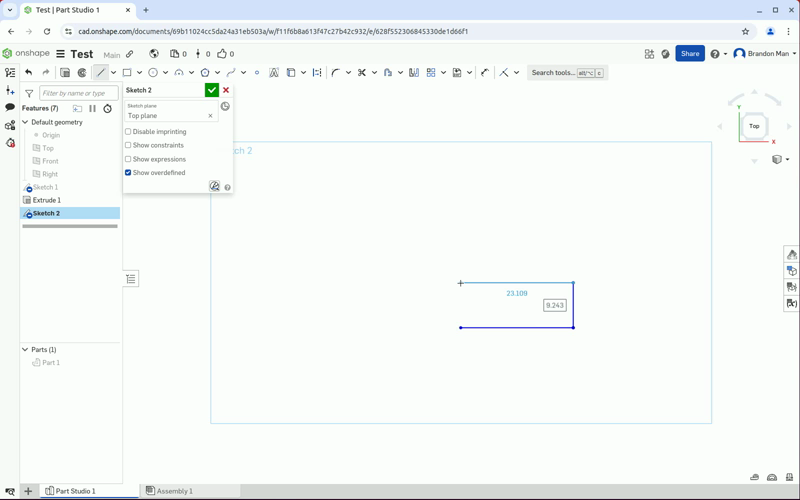
click(460, 282)
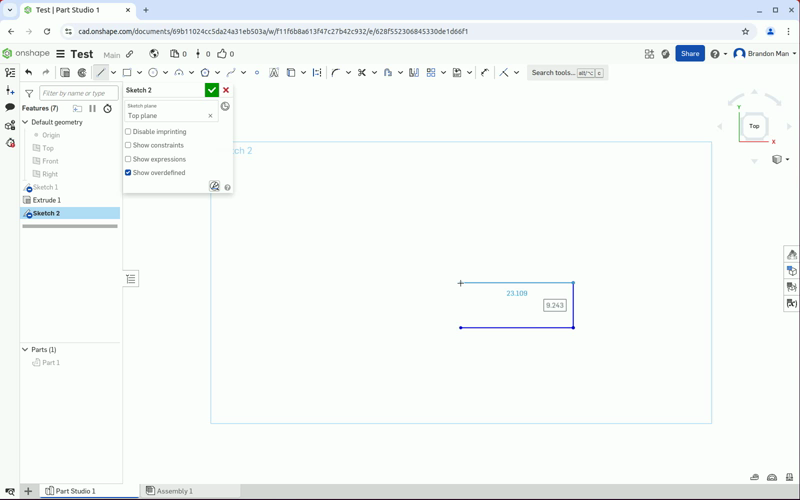
key_up(shift)
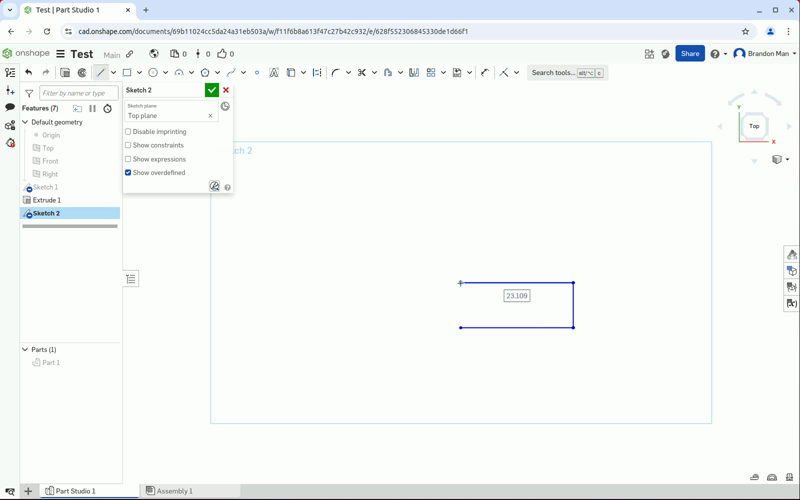
mouse_move(490, 282)
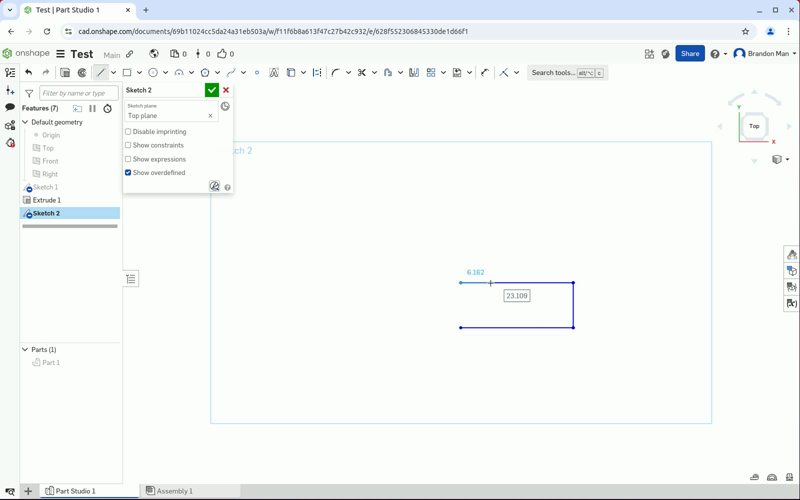
key_down(shift)
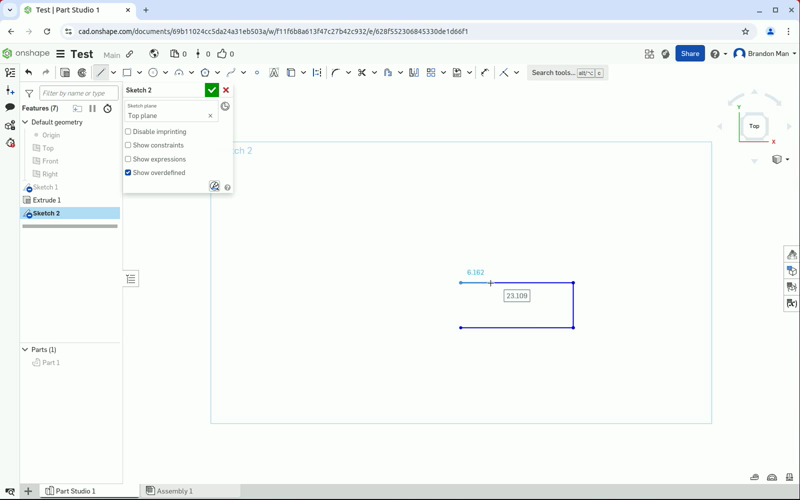
mouse_move(460, 327)
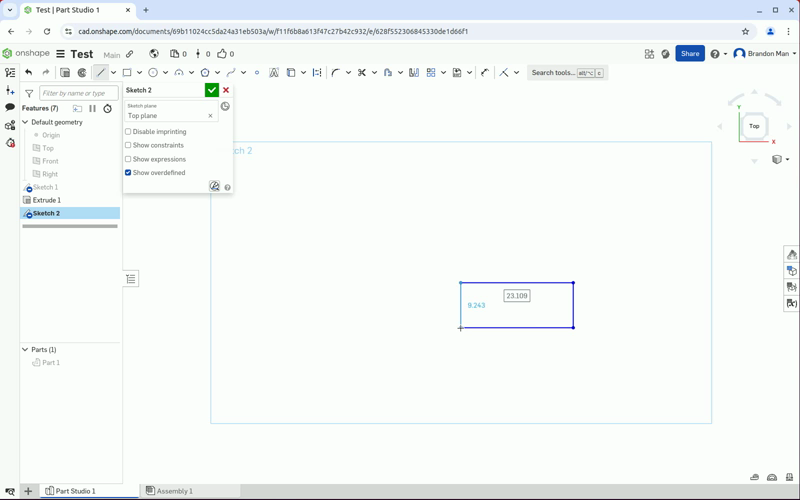
key_up(shift)
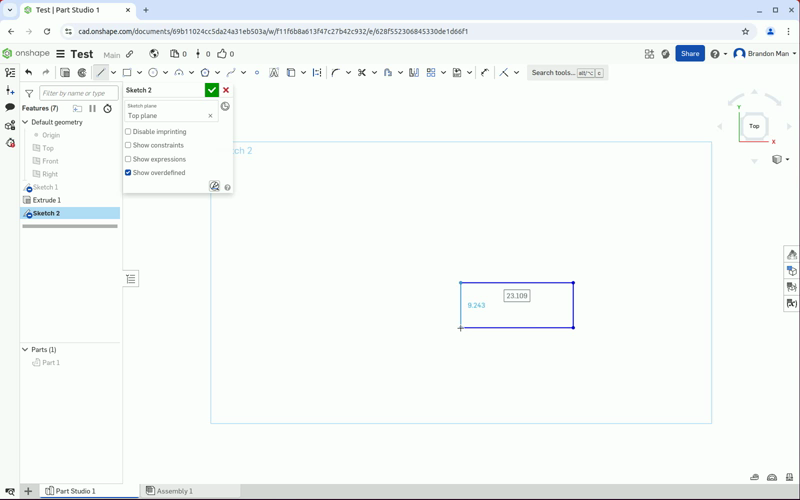
click(460, 327)
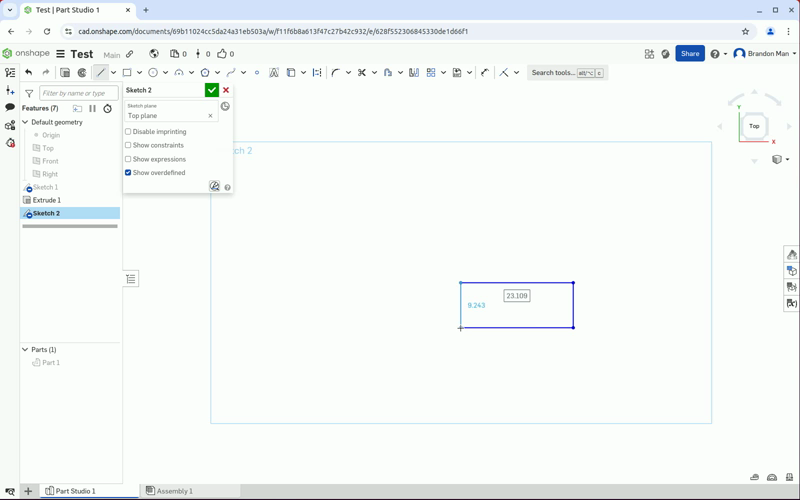
key(esc)
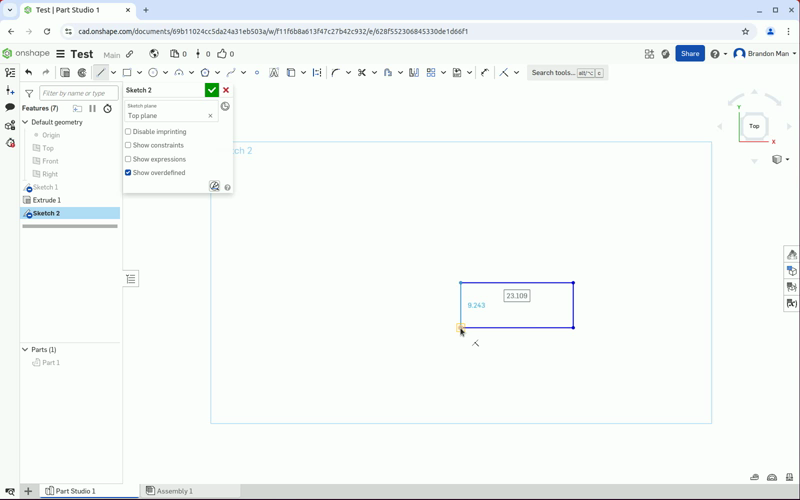
key(l)
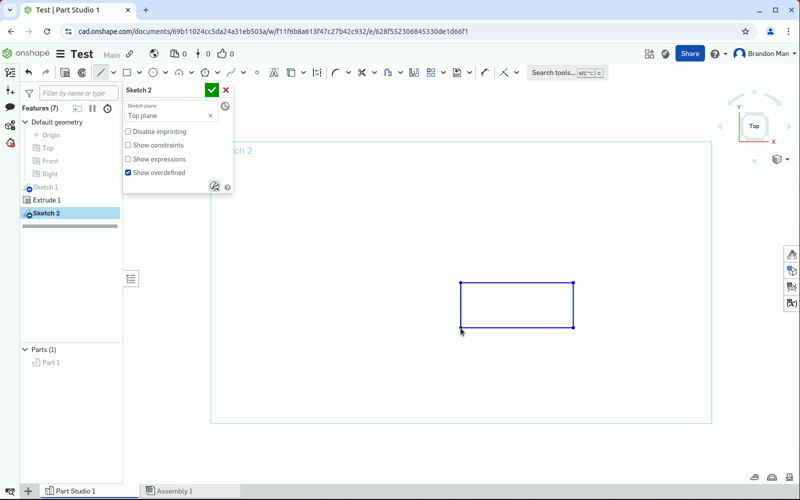
key_down(shift)
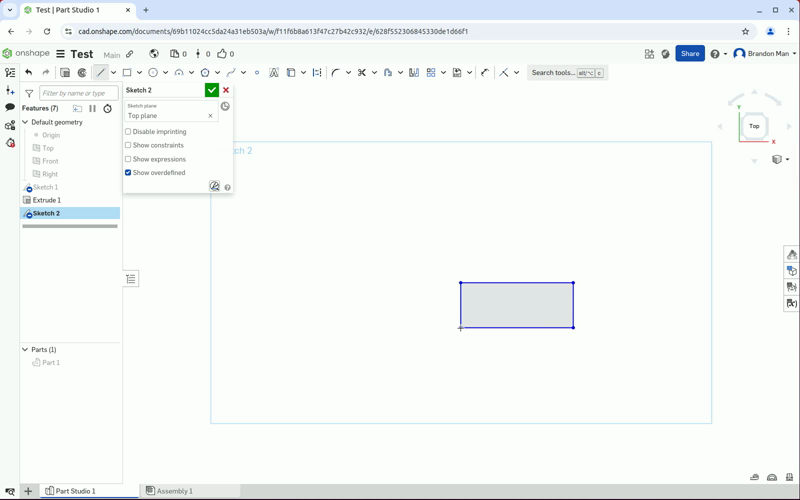
mouse_move(464, 324)
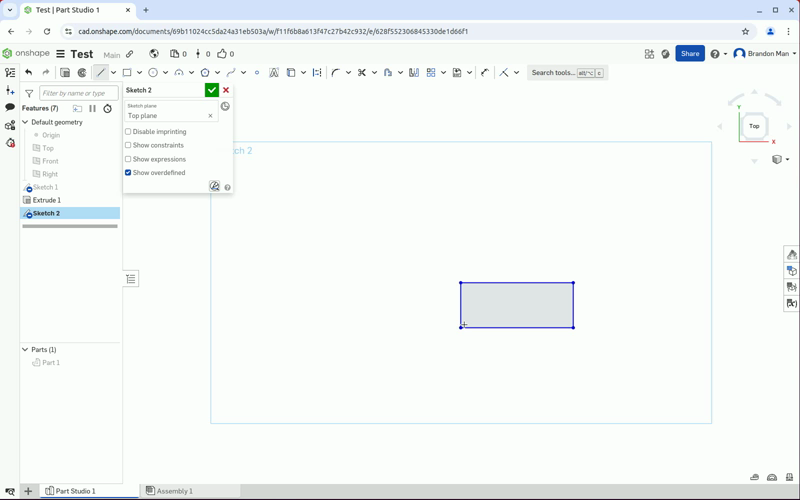
click(464, 324)
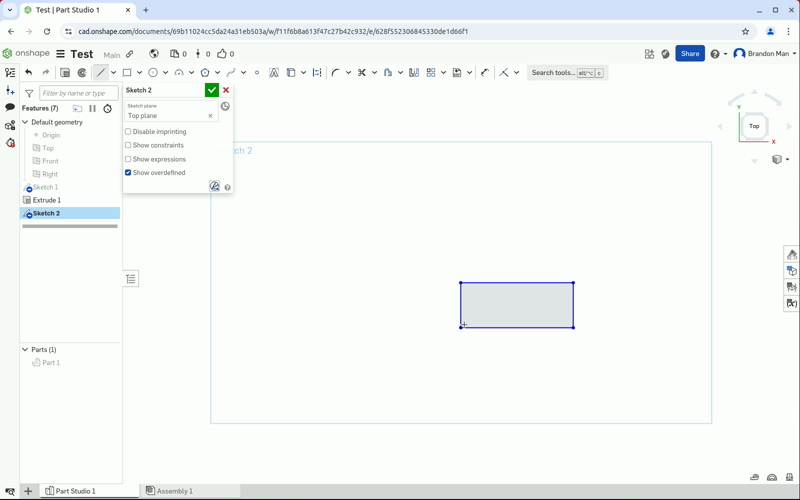
key_up(shift)
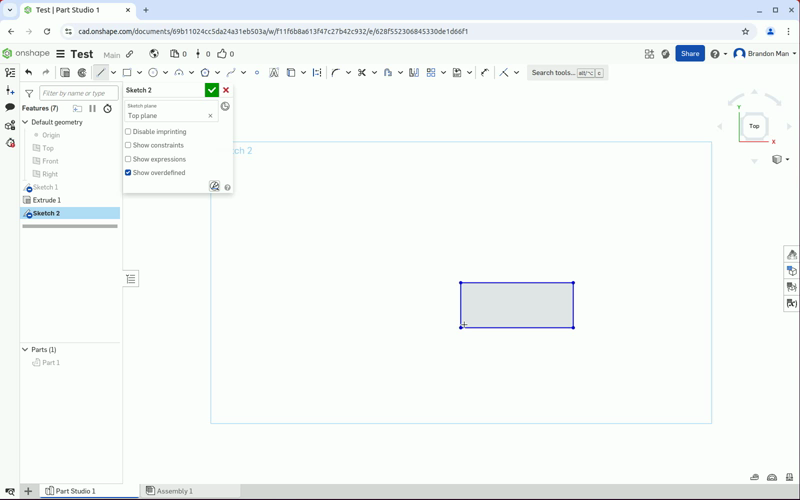
key_down(shift)
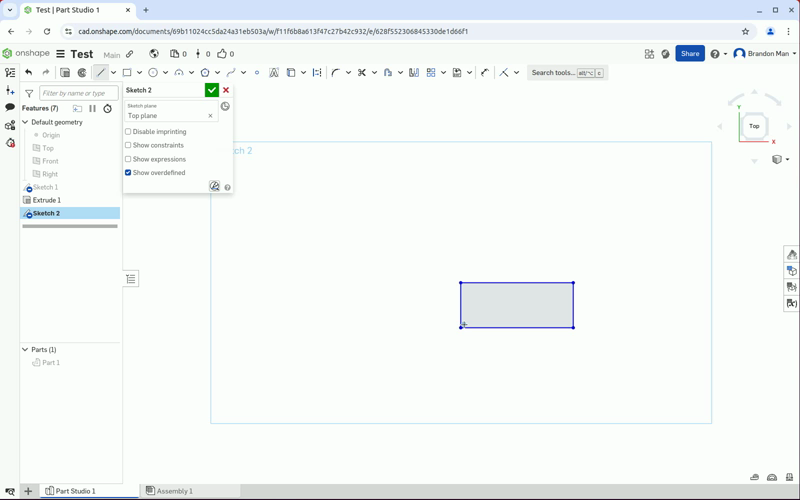
mouse_move(569, 324)
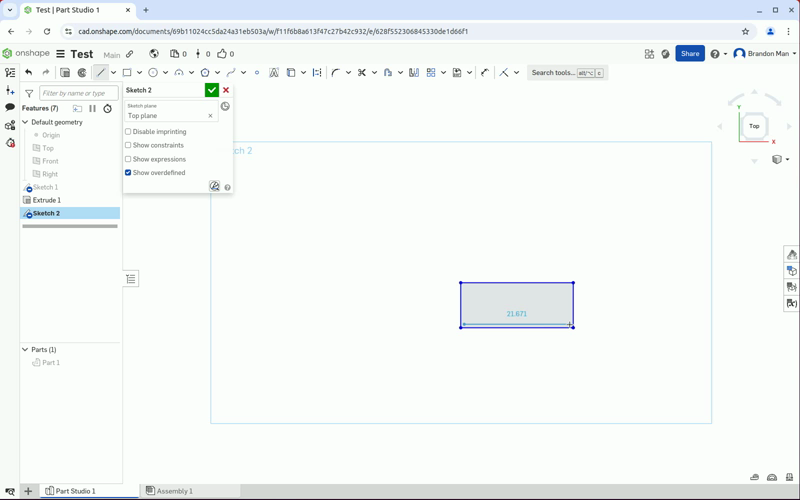
click(569, 324)
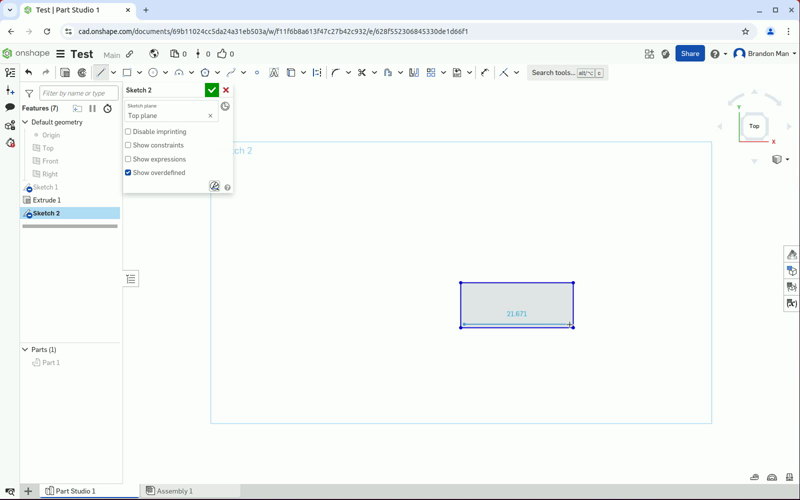
key_up(shift)
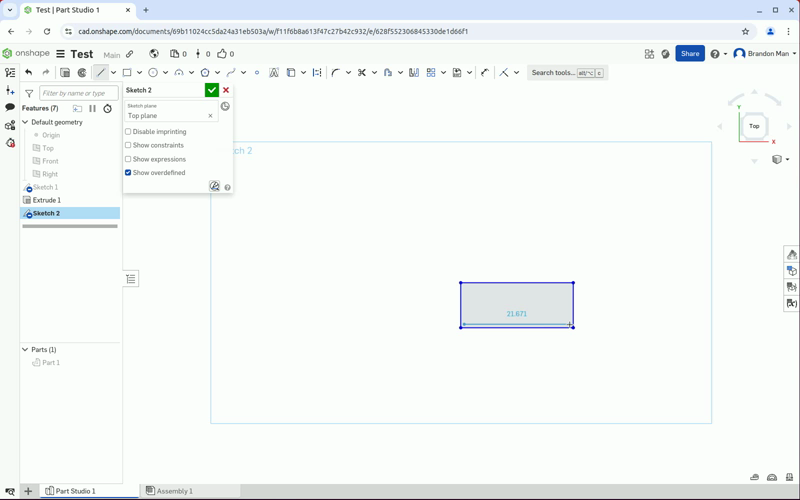
key_down(shift)
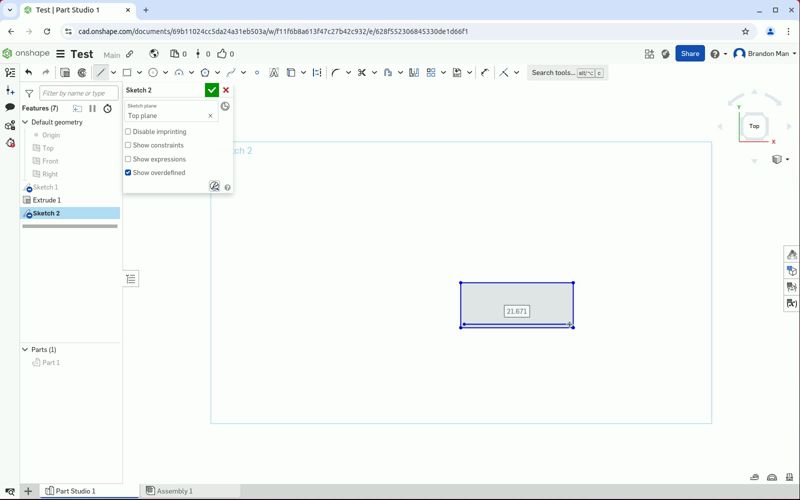
mouse_move(589, 324)
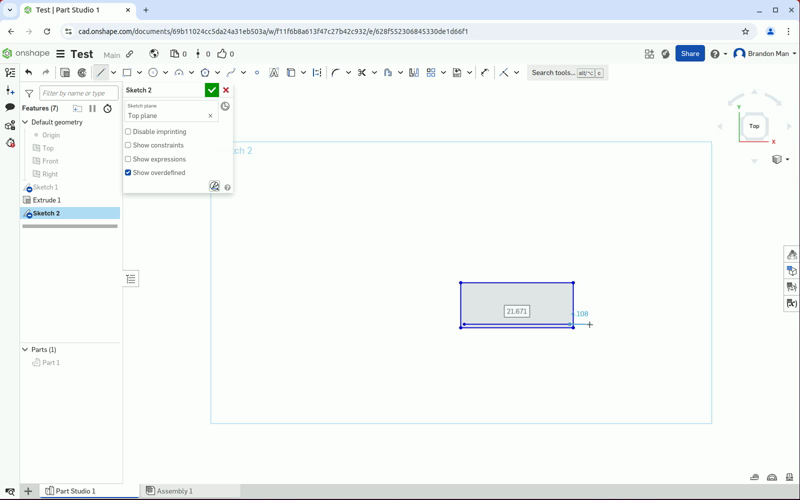
mouse_move(569, 285)
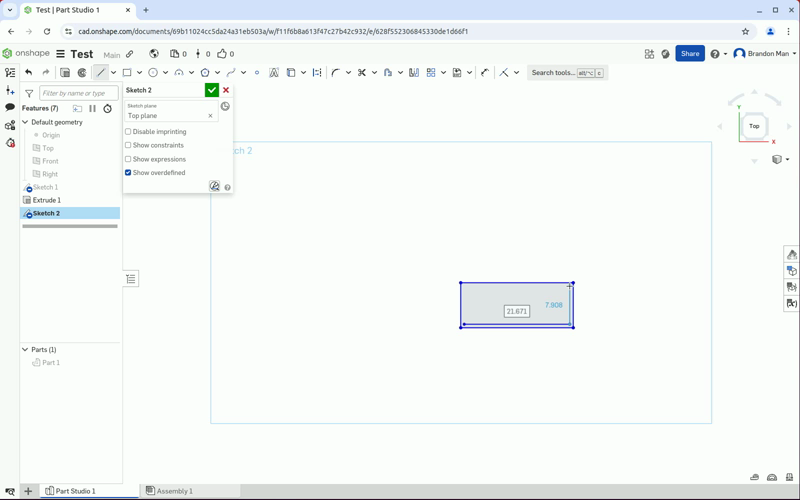
click(569, 285)
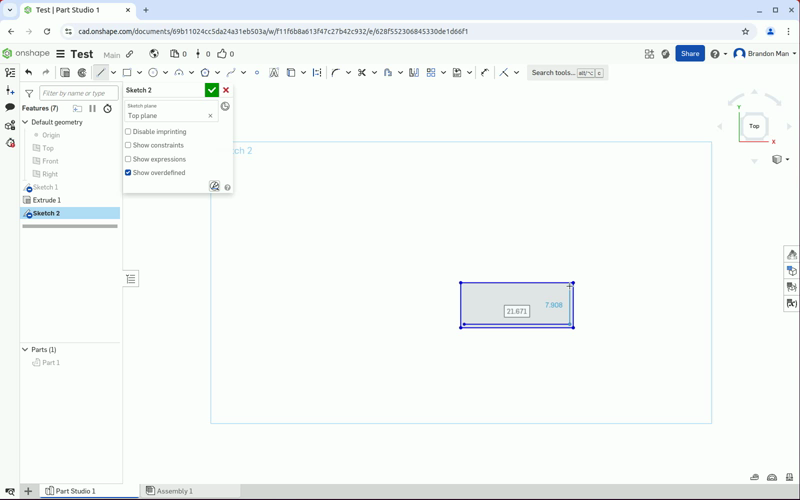
key_up(shift)
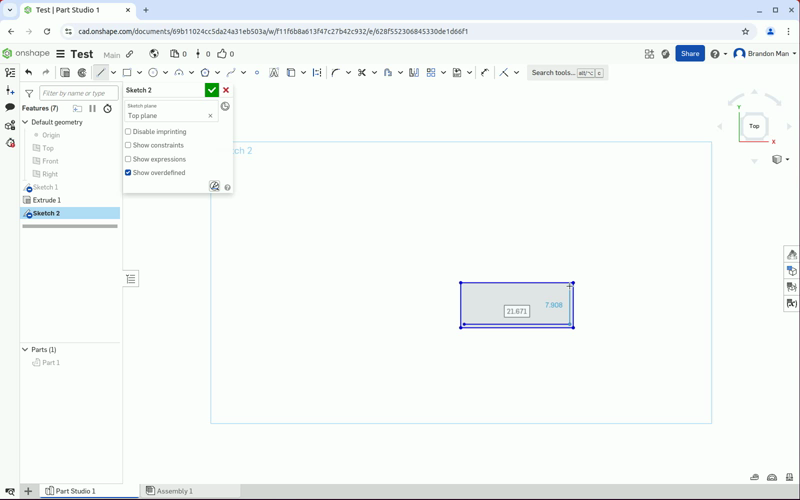
key_down(shift)
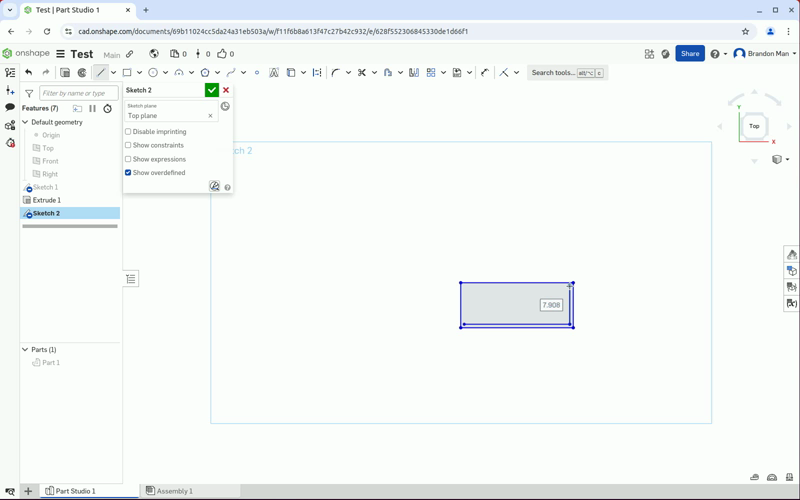
mouse_move(464, 285)
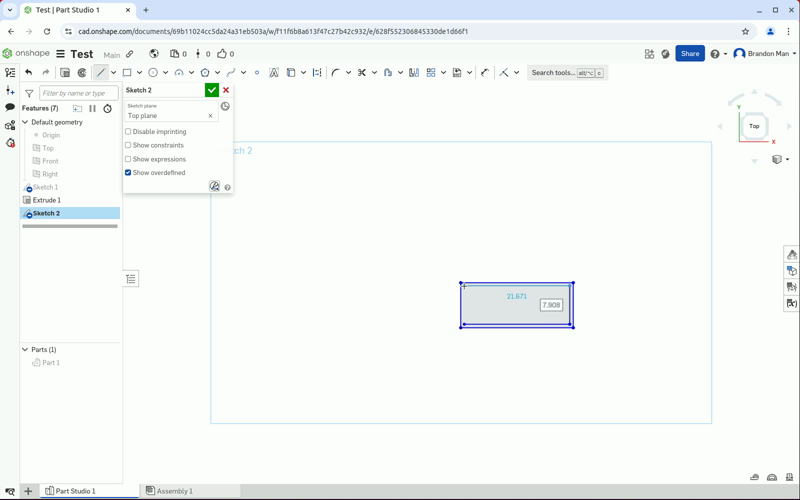
click(464, 285)
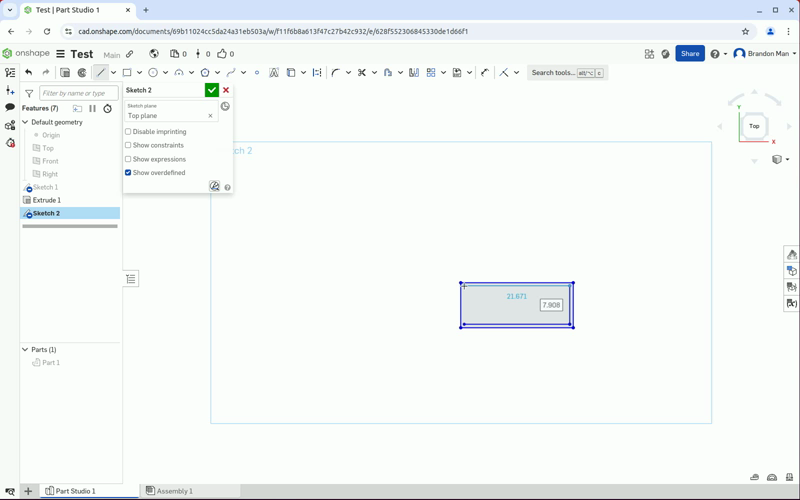
key_up(shift)
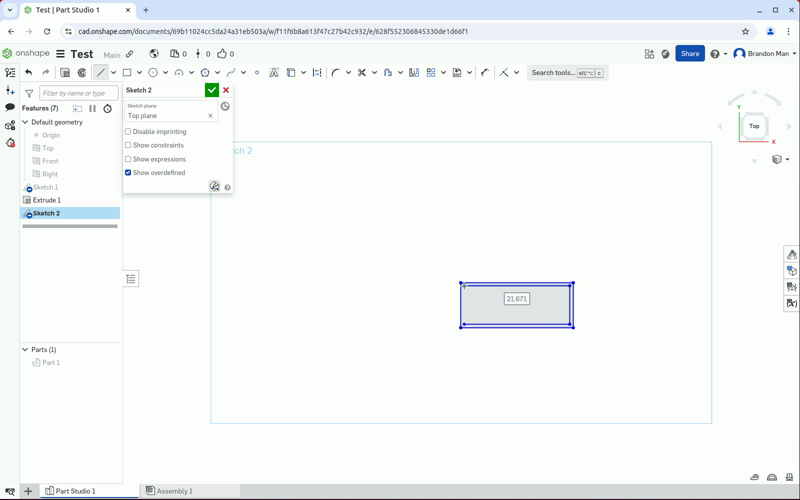
mouse_move(494, 285)
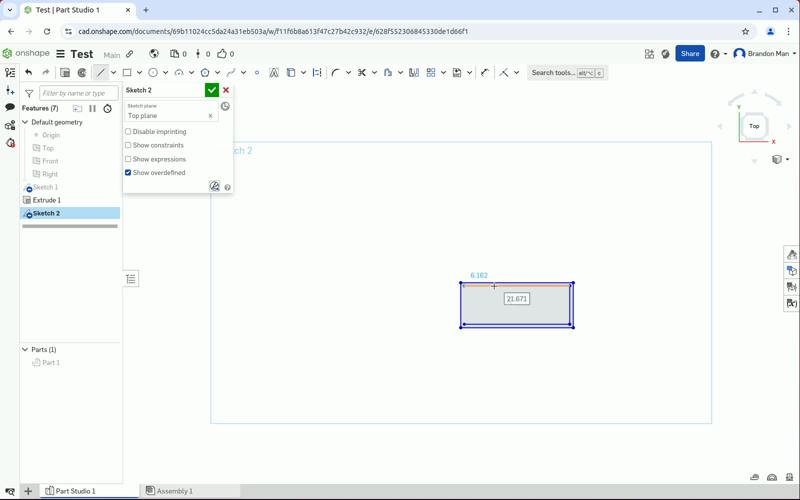
key_down(shift)
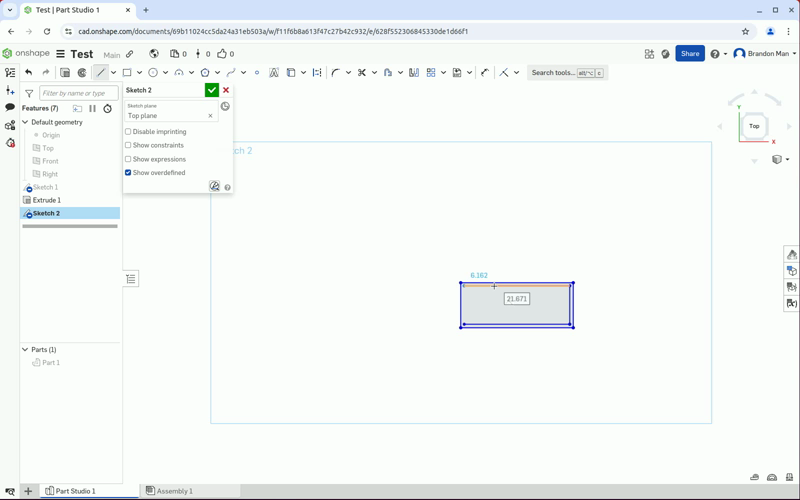
mouse_move(464, 324)
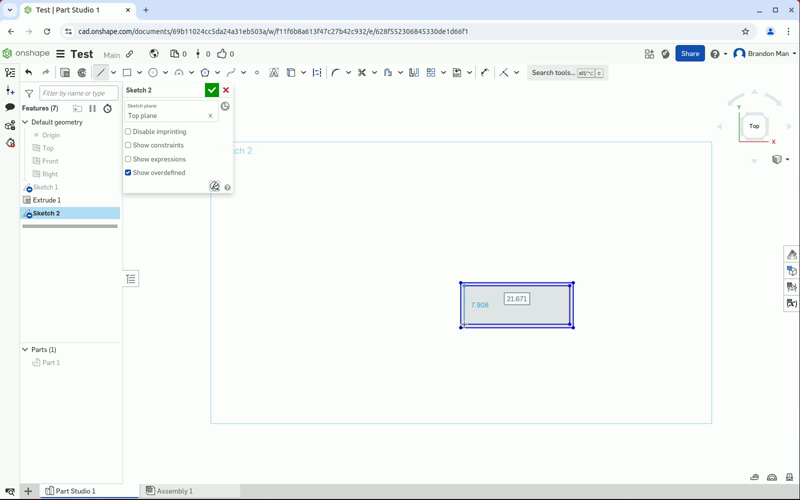
key_up(shift)
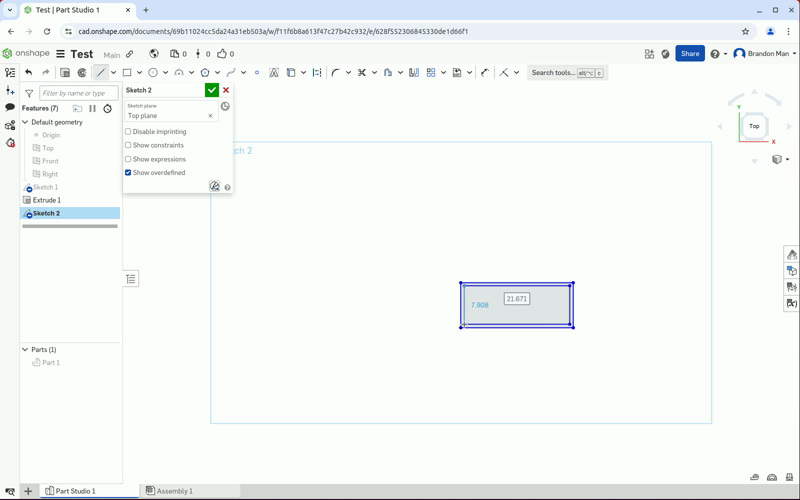
click(464, 324)
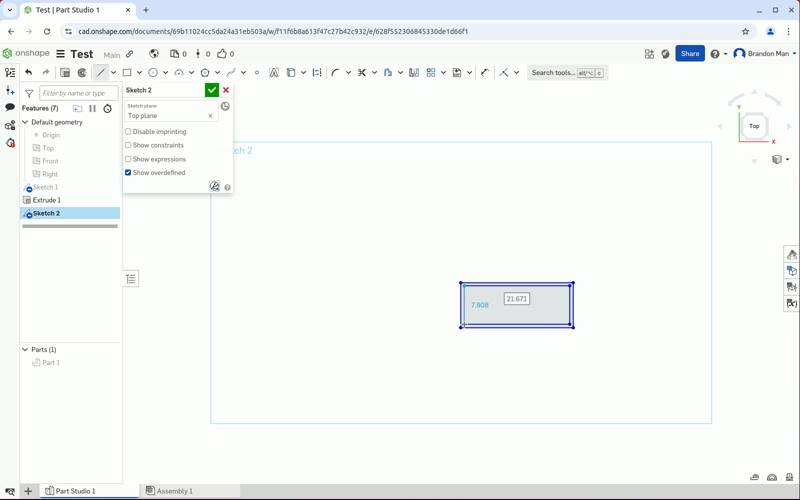
key(esc)
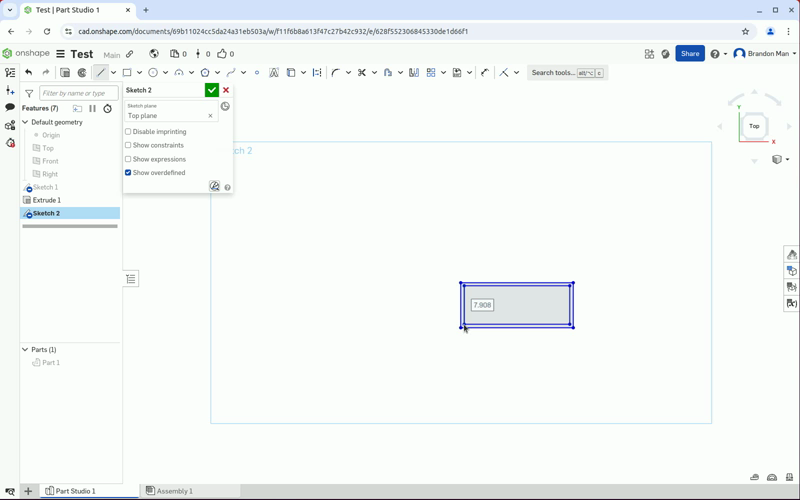
mouse_move(563, 285)
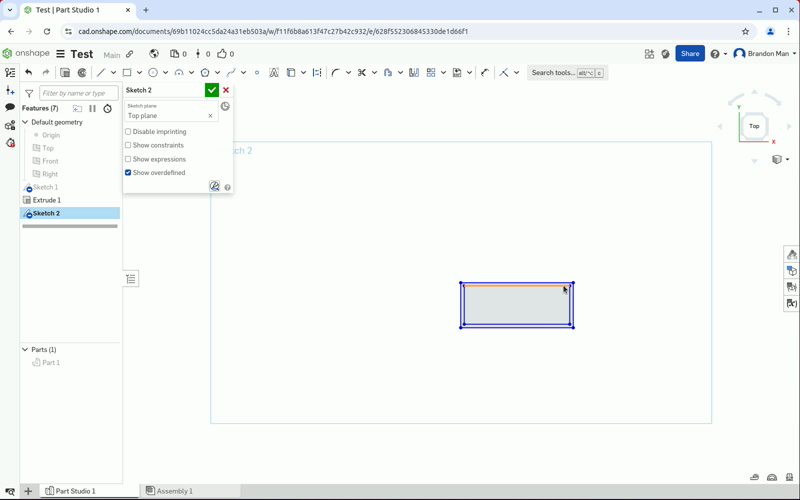
scroll(6)
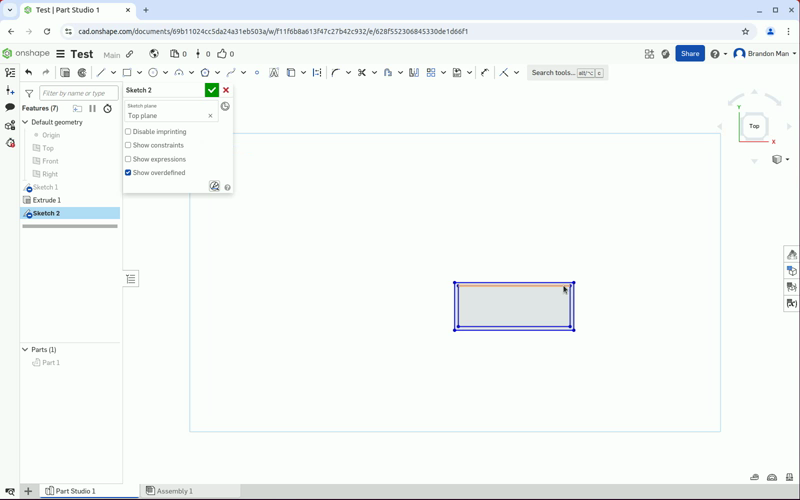
scroll(6)
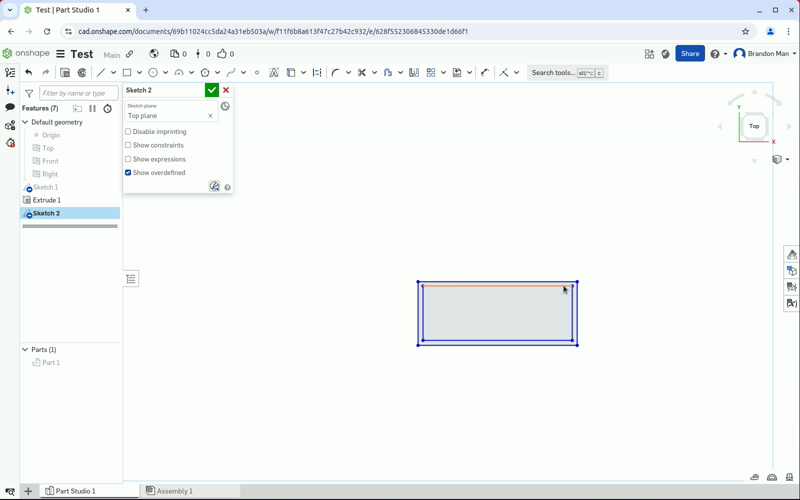
scroll(6)
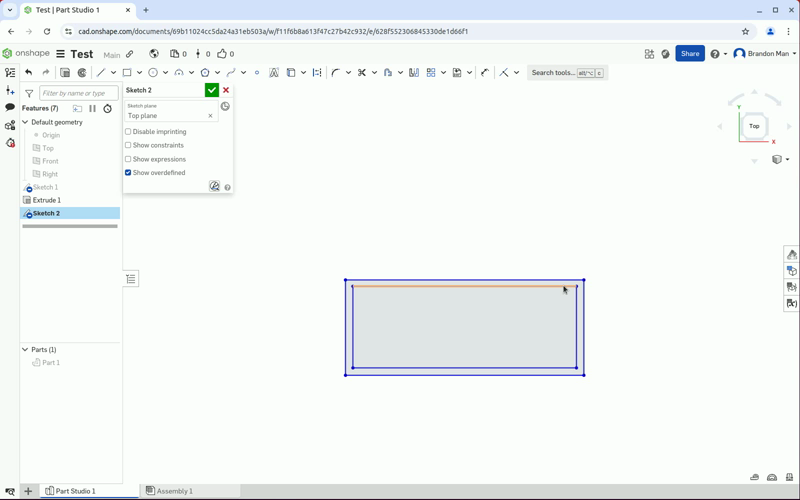
scroll(6)
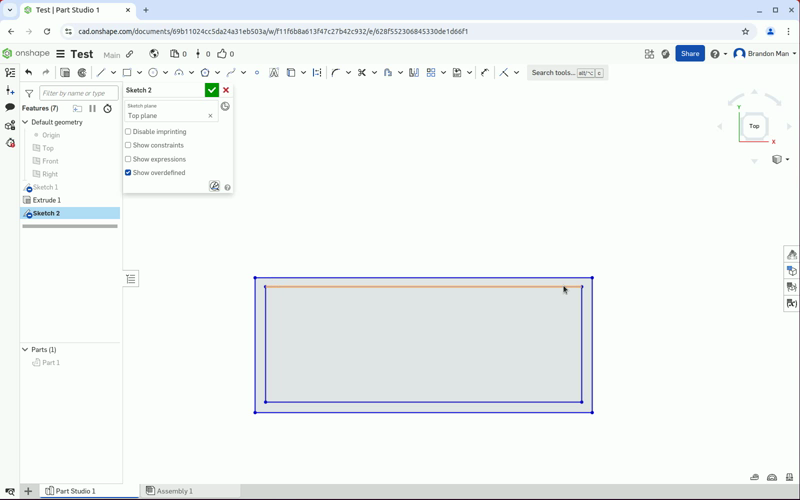
scroll(6)
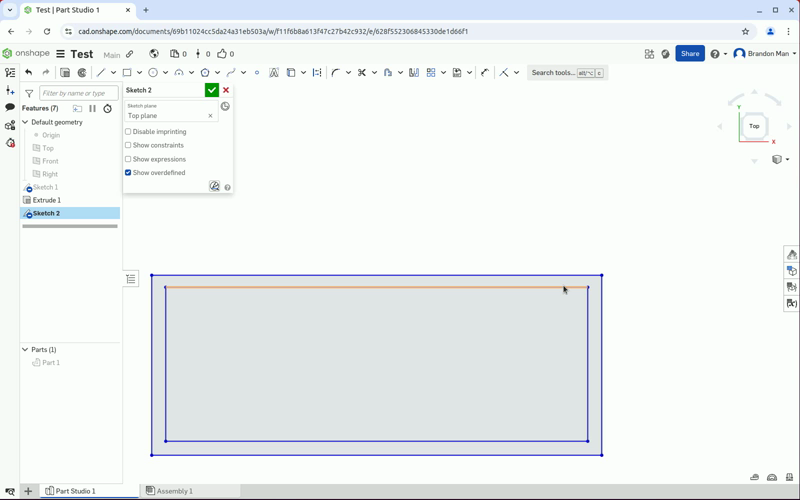
scroll(6)
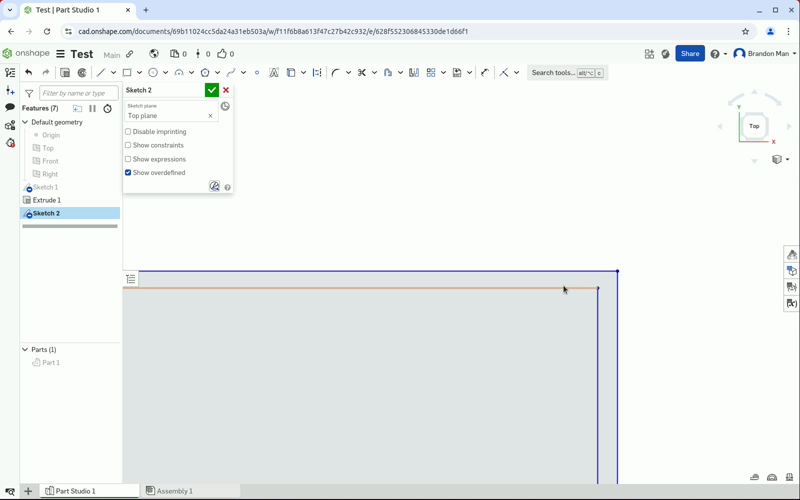
scroll(6)
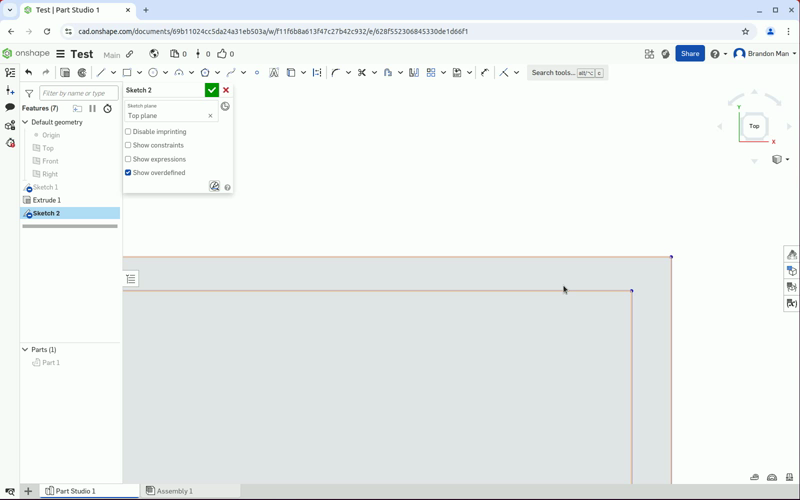
click(563, 285)
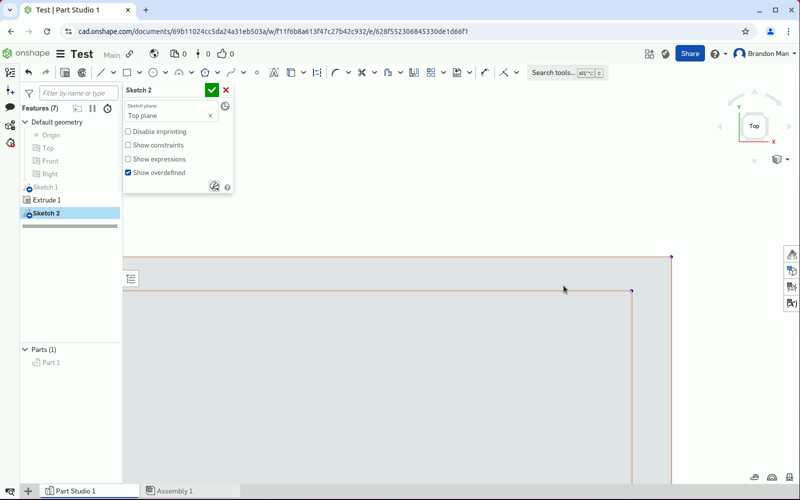
scroll(-6)
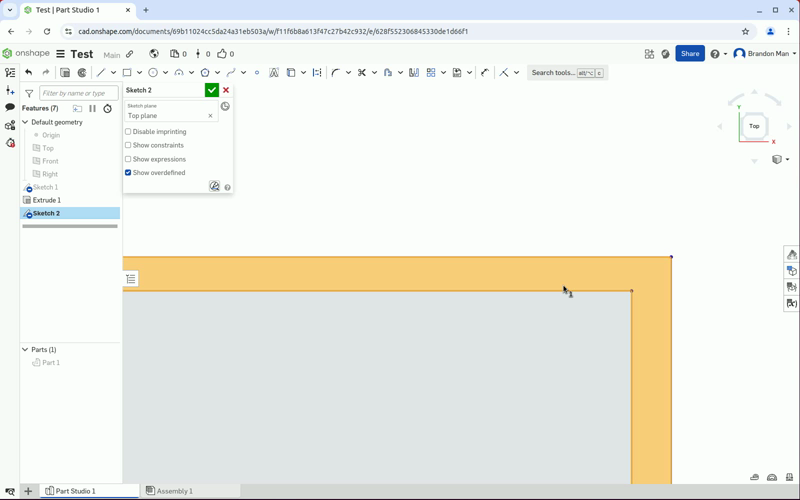
scroll(-6)
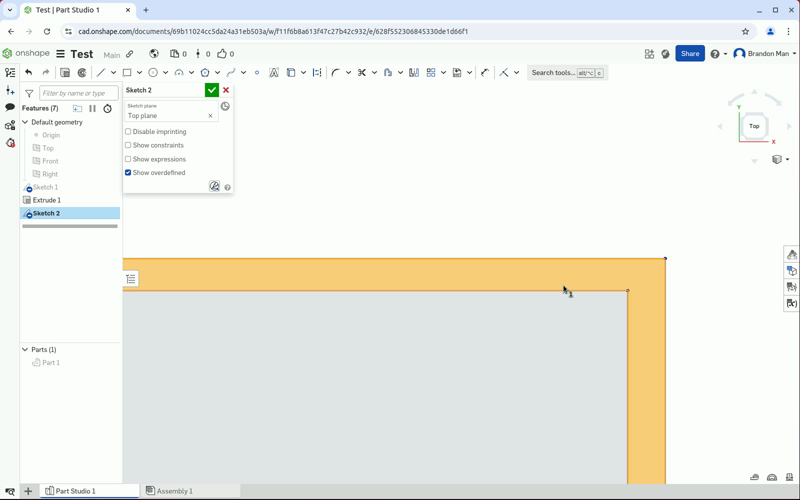
scroll(-6)
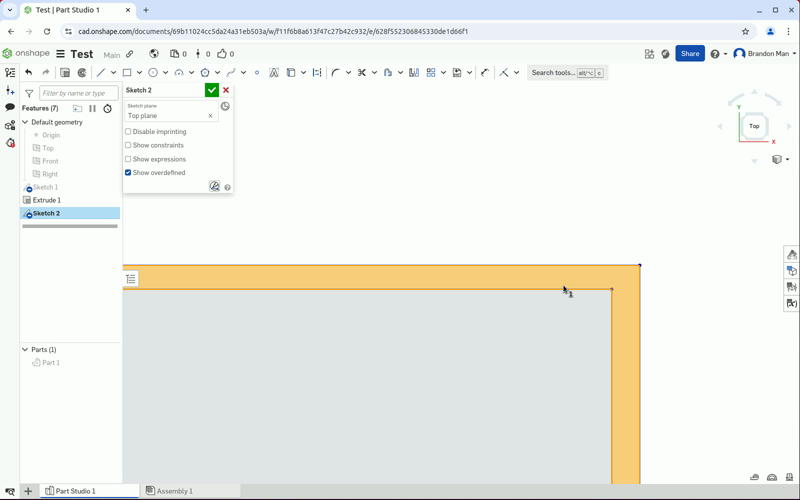
scroll(-6)
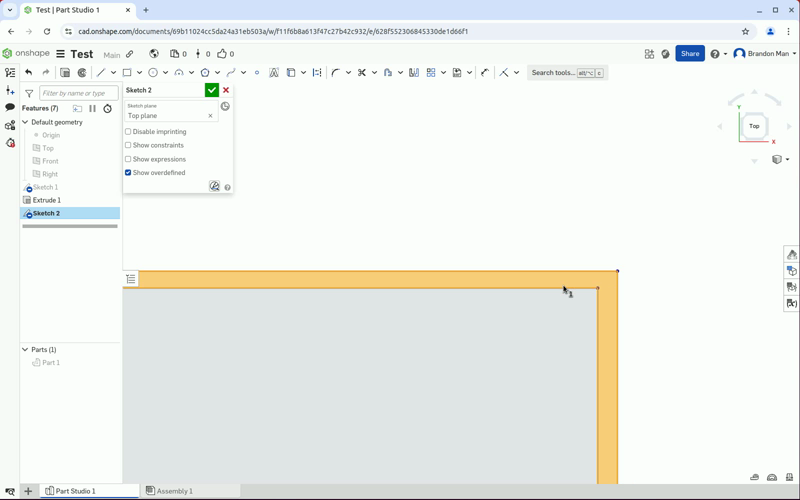
scroll(-6)
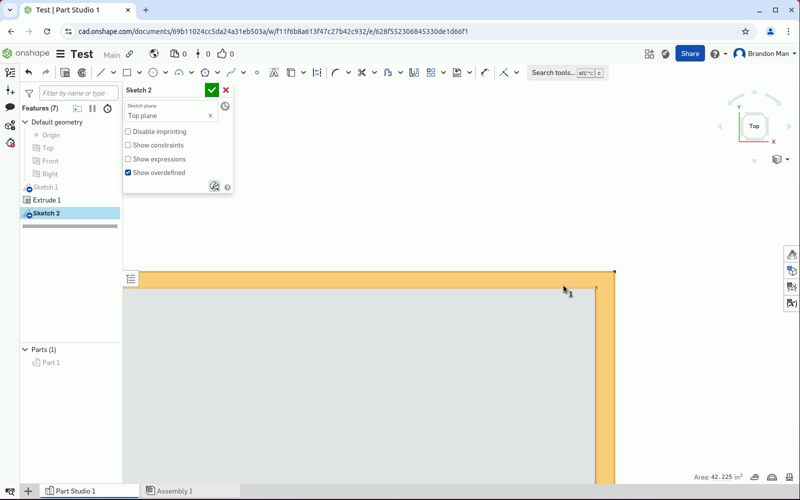
scroll(-6)
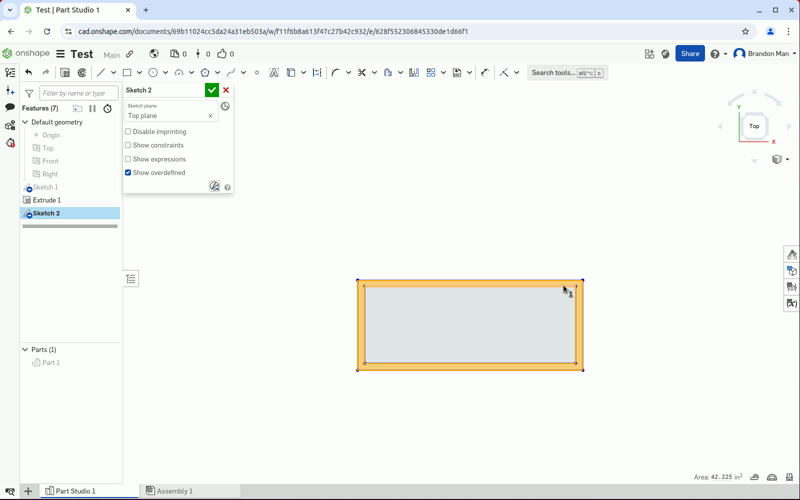
scroll(-6)
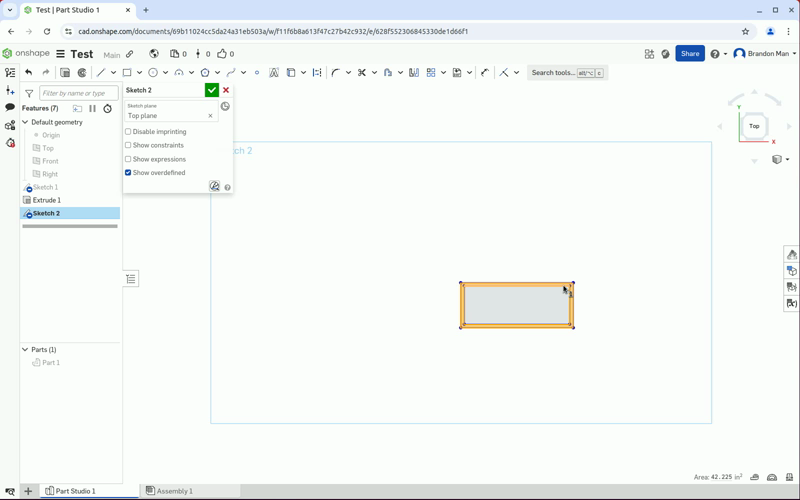
mouse_move(73, 352)
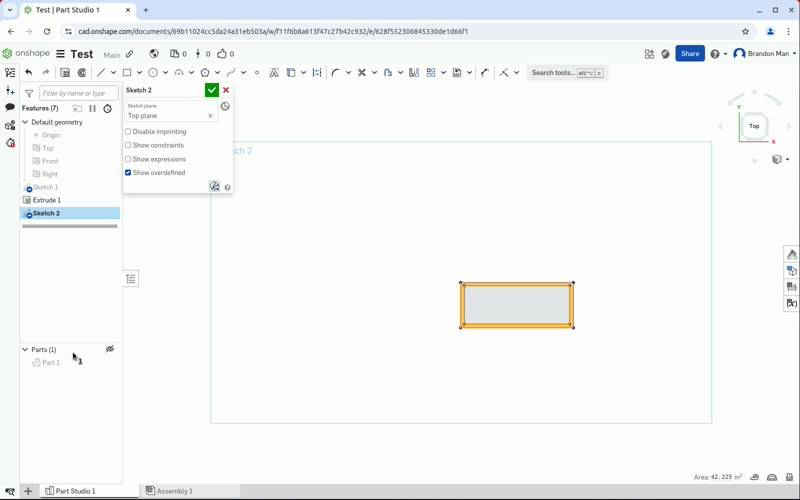
key(shift+y)
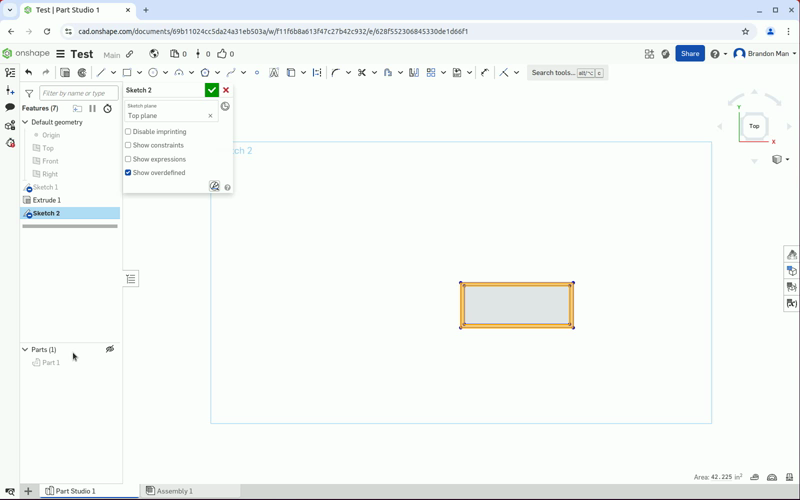
key(shift+e)
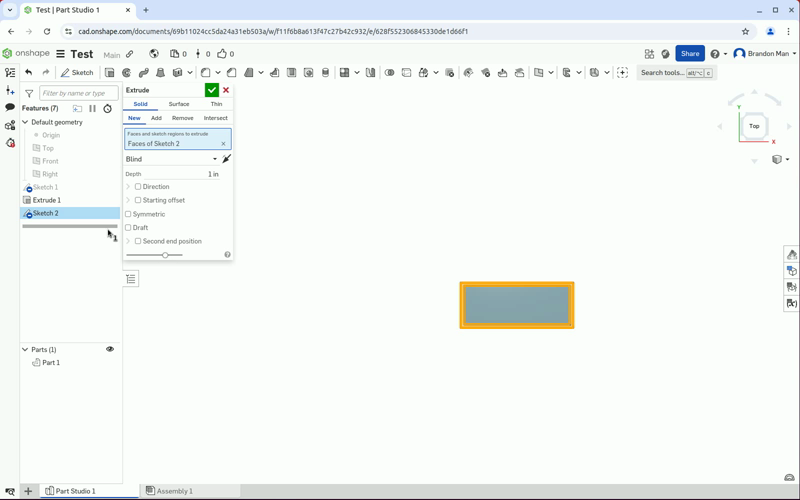
mouse_move(143, 106)
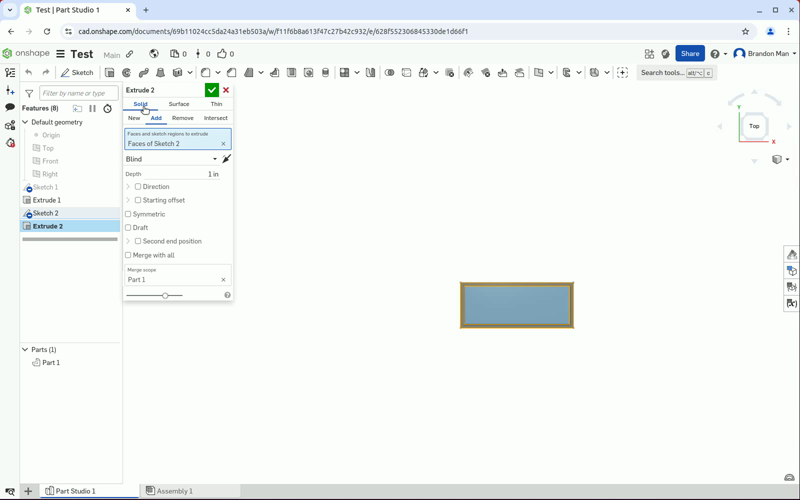
click(143, 106)
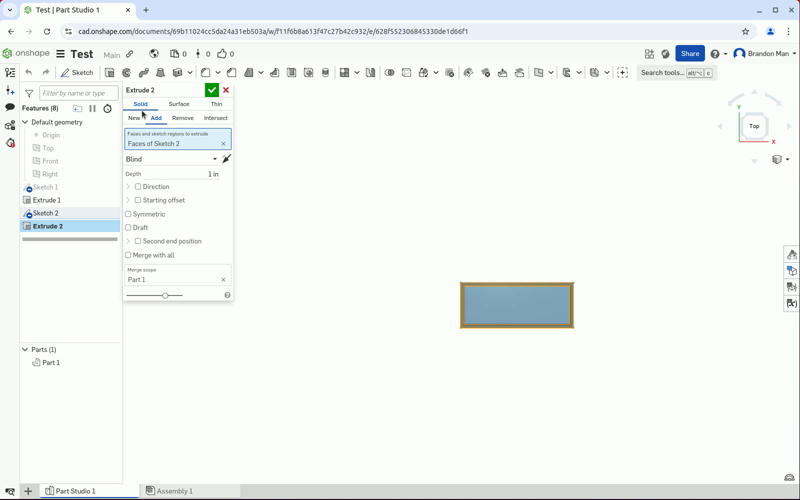
mouse_move(137, 120)
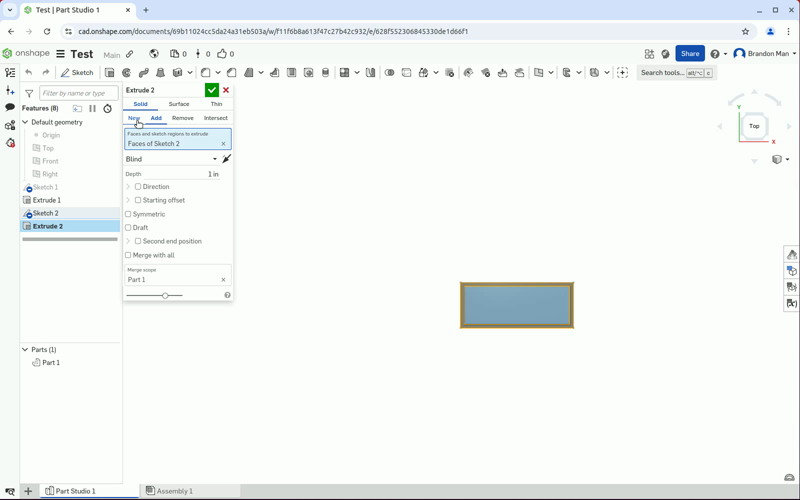
click(137, 120)
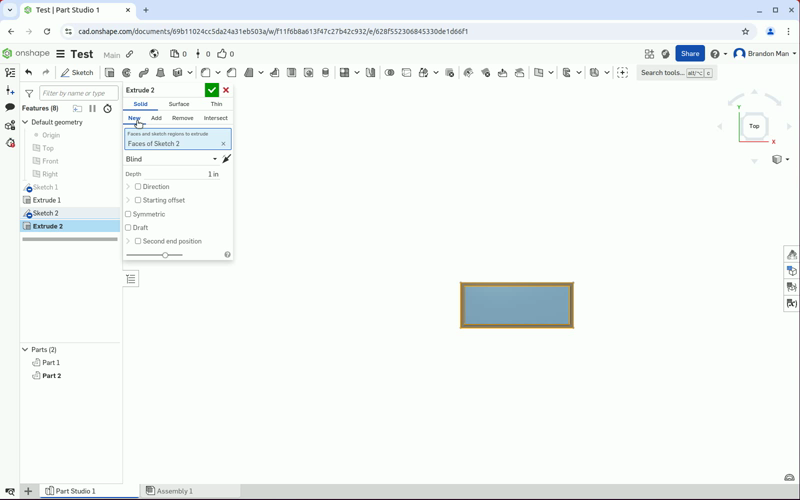
key(tab, 4)
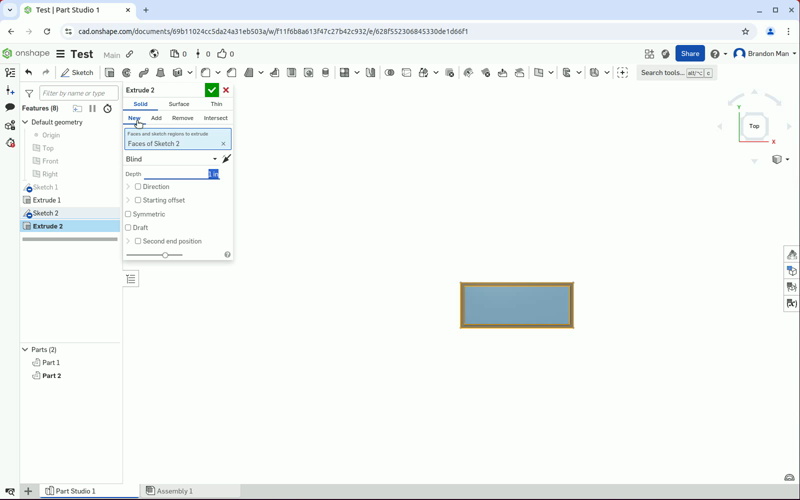
text(6.981)
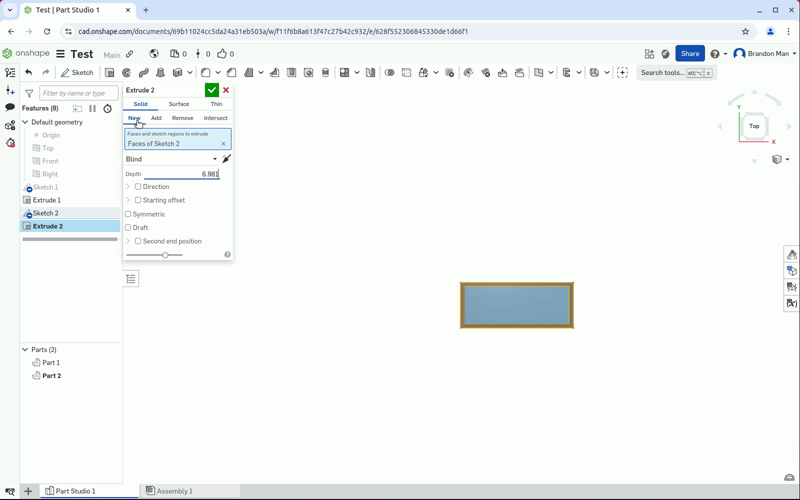
key(enter)
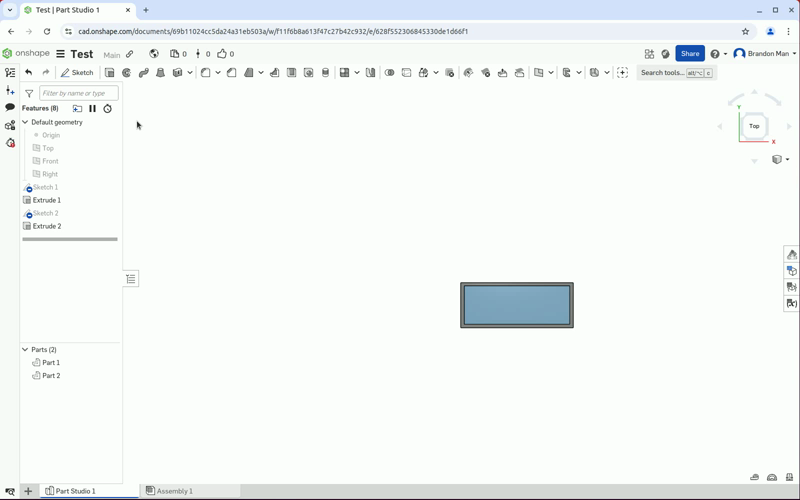
key(shift+h)
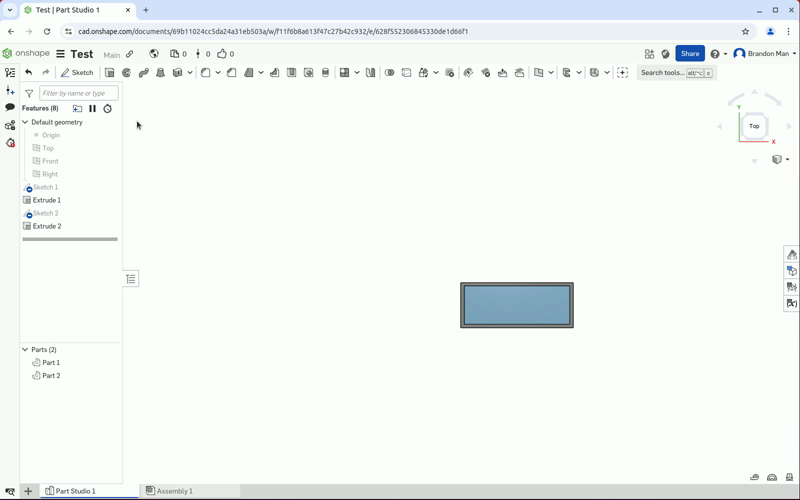
key(shift+h)
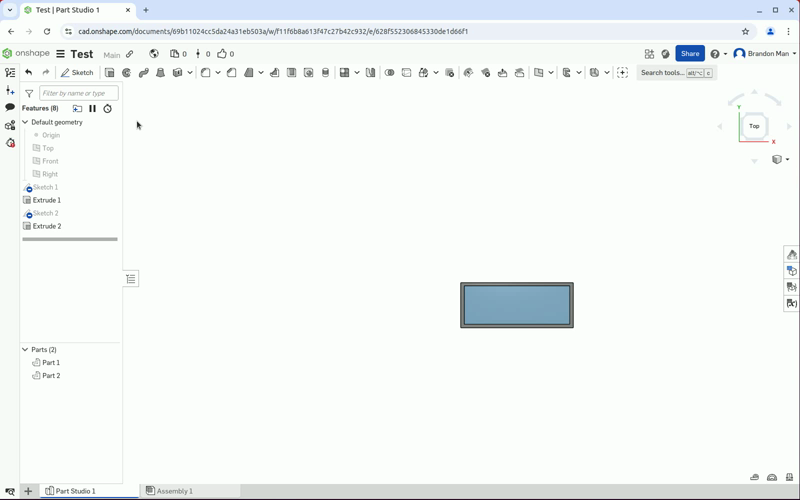
key(shift+7)
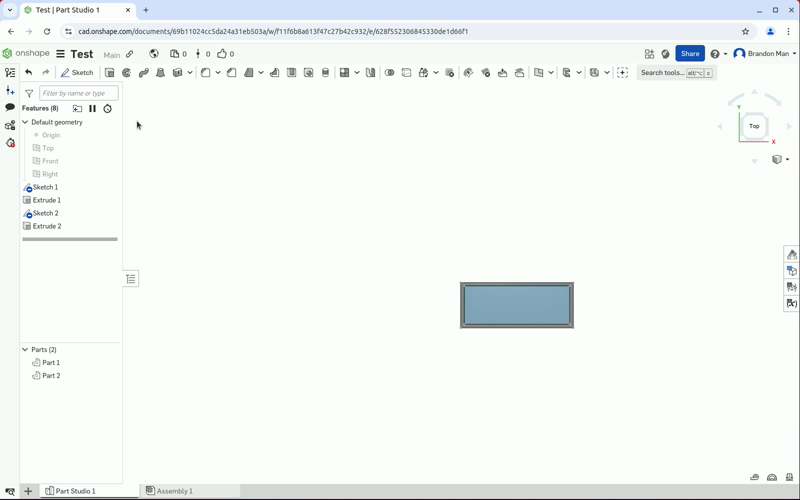
key(up, 3)
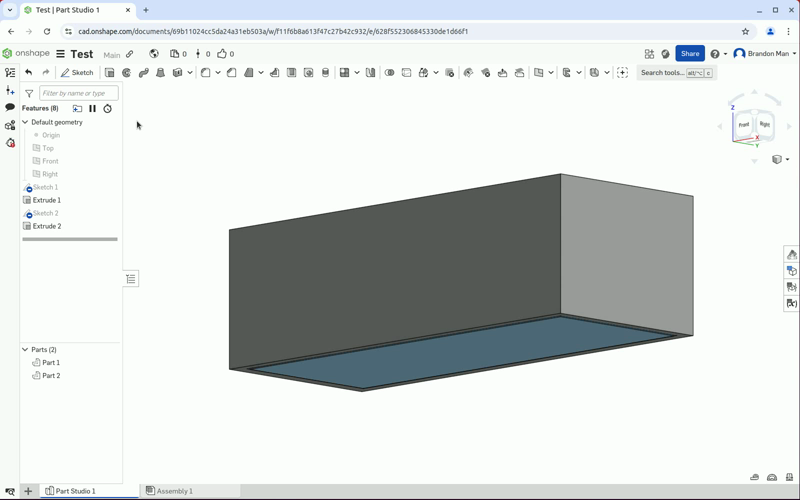
key(left, 3)
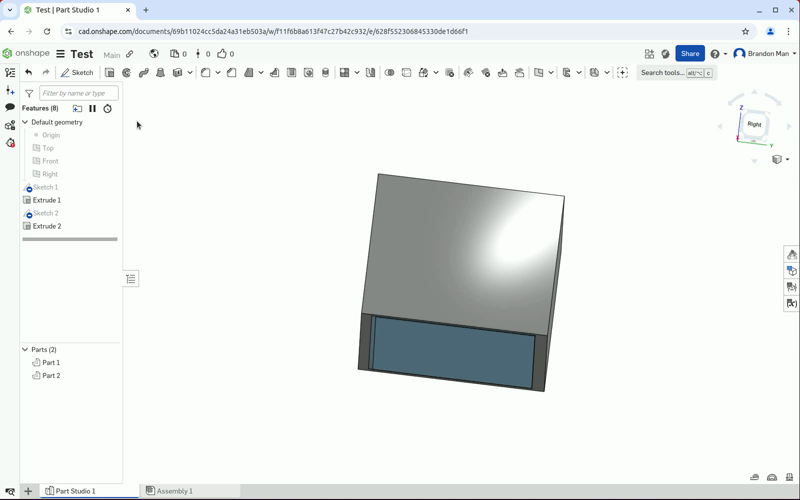
key(right, 3)
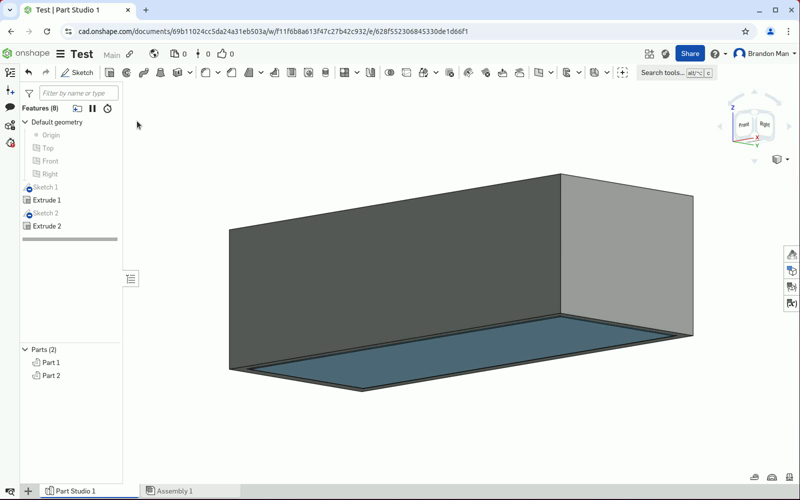
key(down, 3)
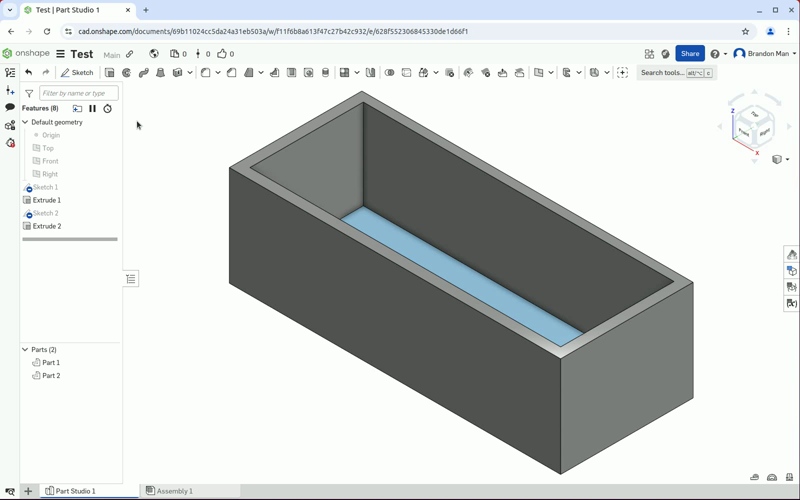
mouse_move(73, 189)
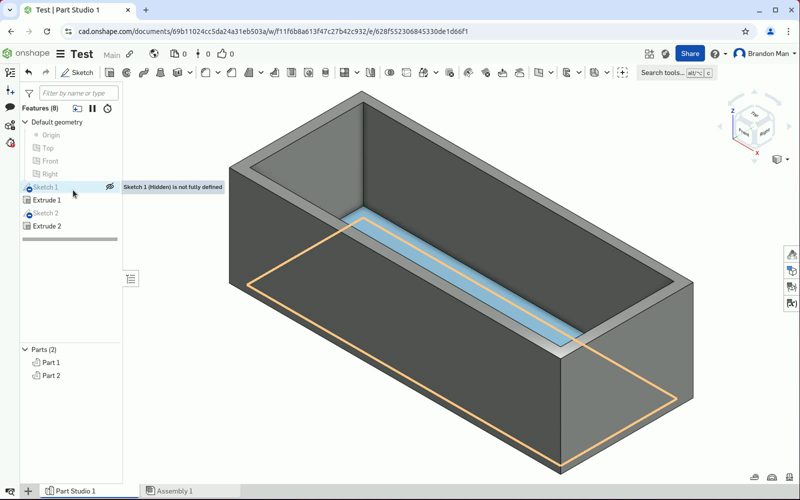
click(73, 189)